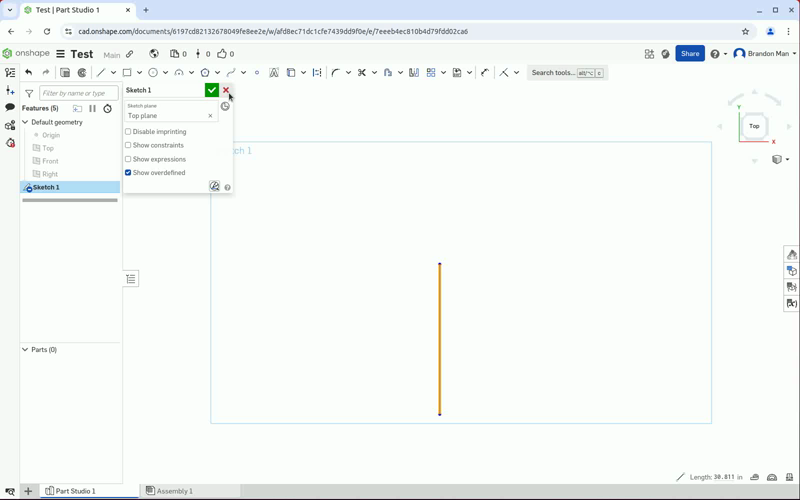
key(shift+h)
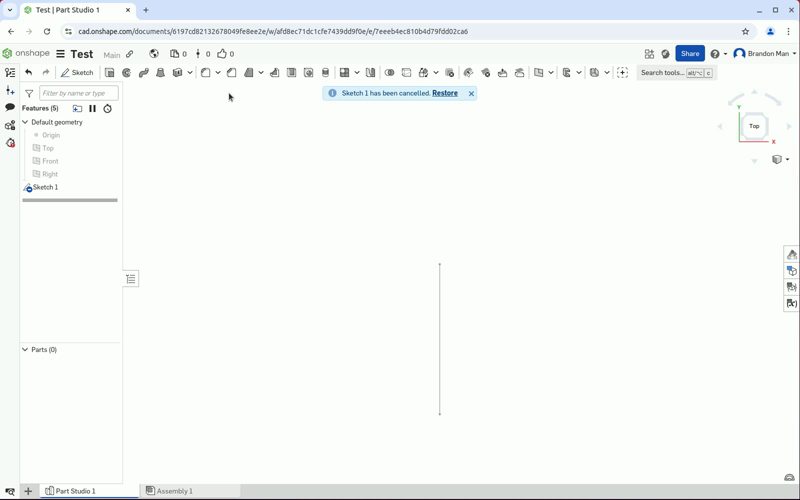
mouse_move(73, 352)
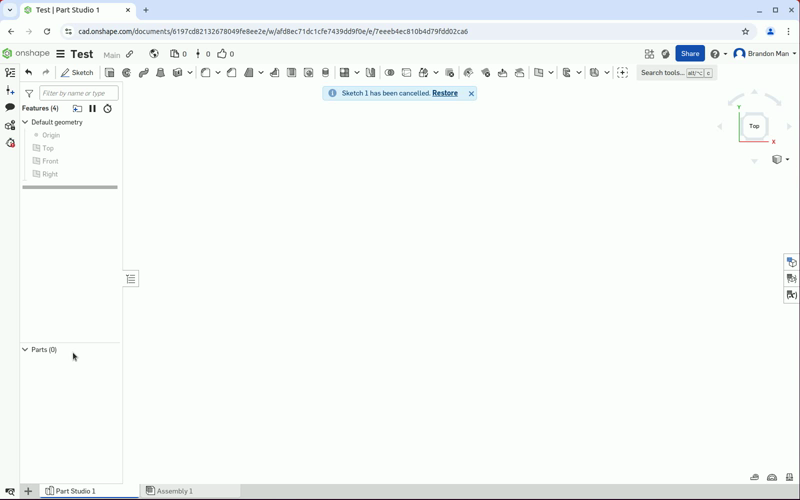
key(y)
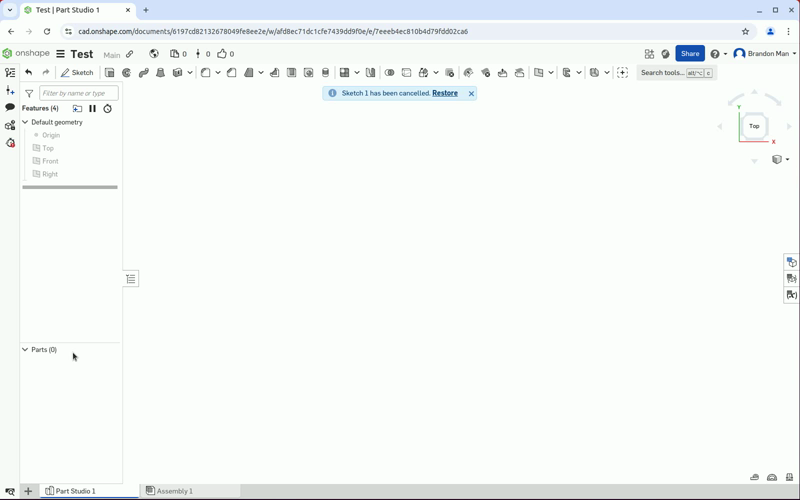
key(shift+p)
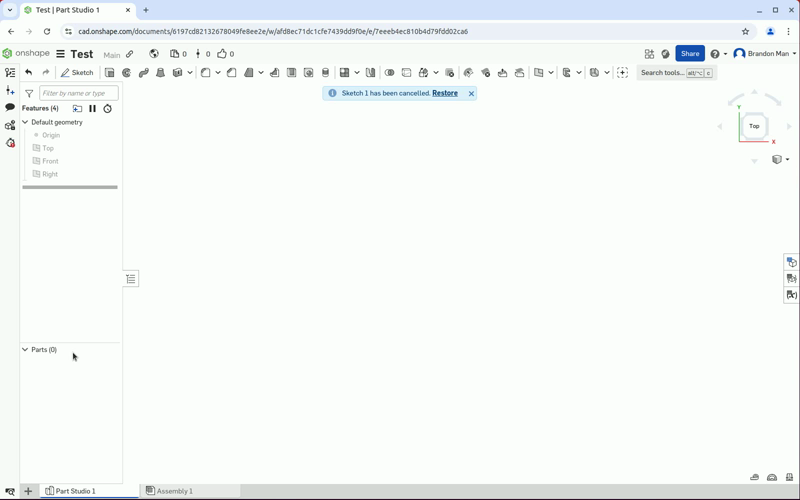
key(space)
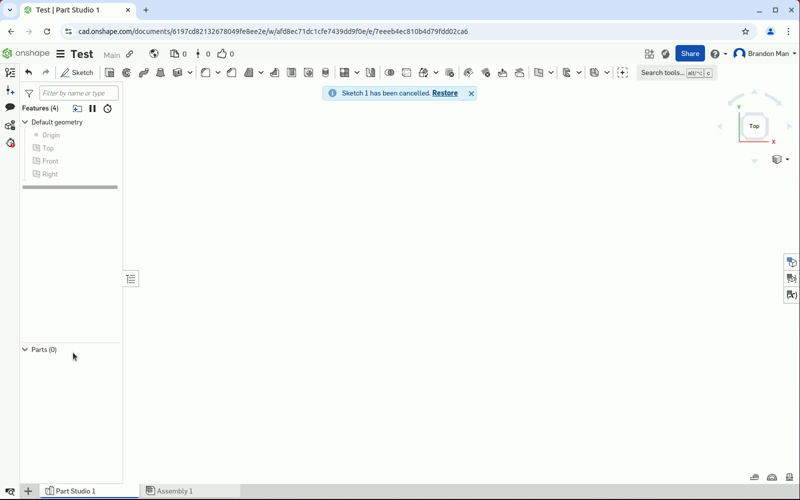
key_down(shift)
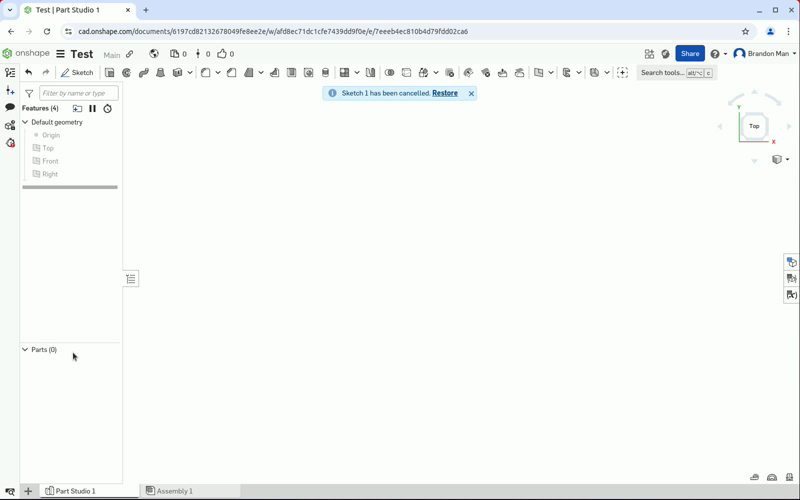
key(up)
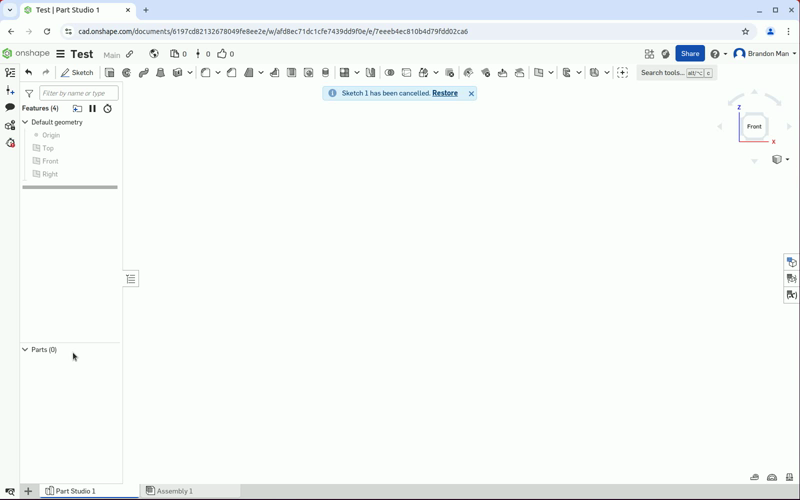
key_up(shift)
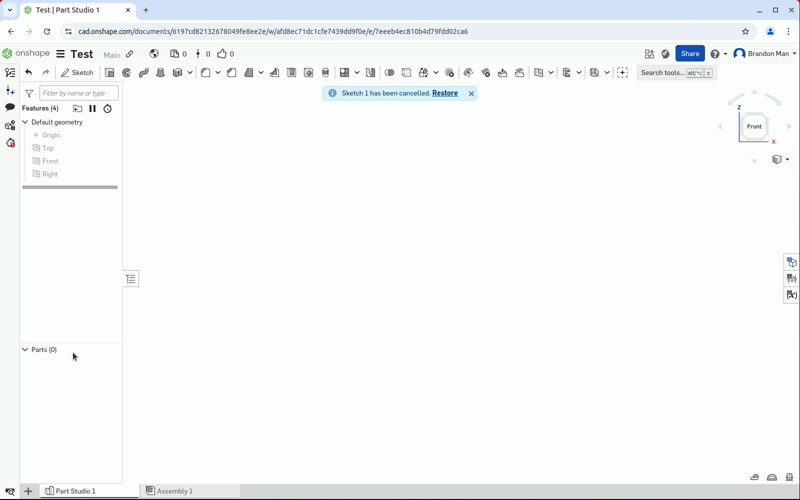
key(space)
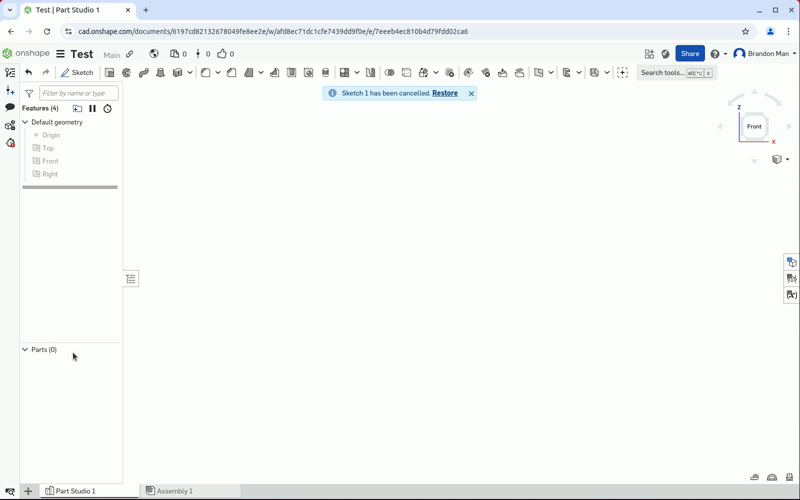
key_down(shift)
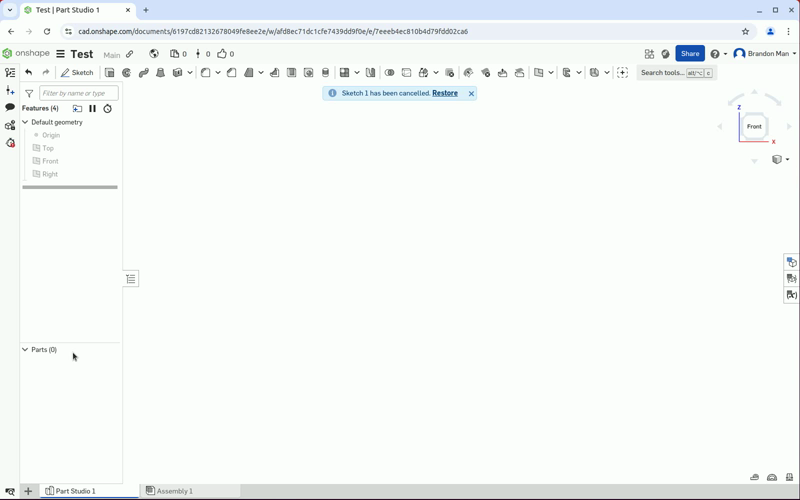
key(left)
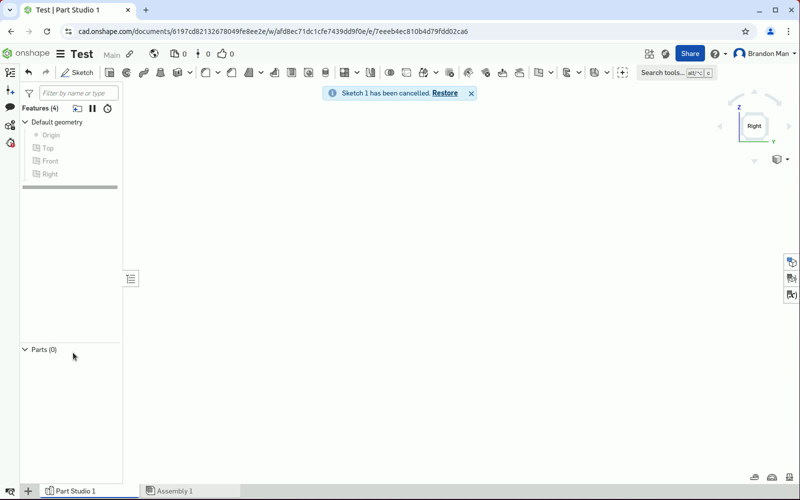
key_up(shift)
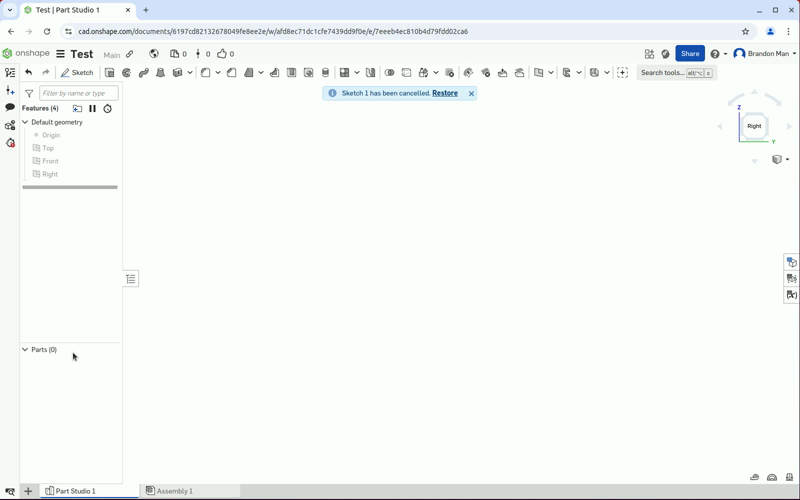
mouse_move(73, 352)
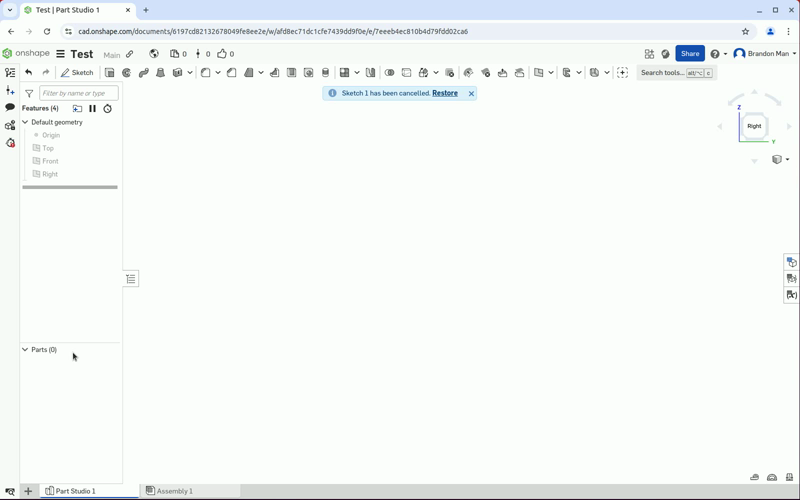
key(shift+y)
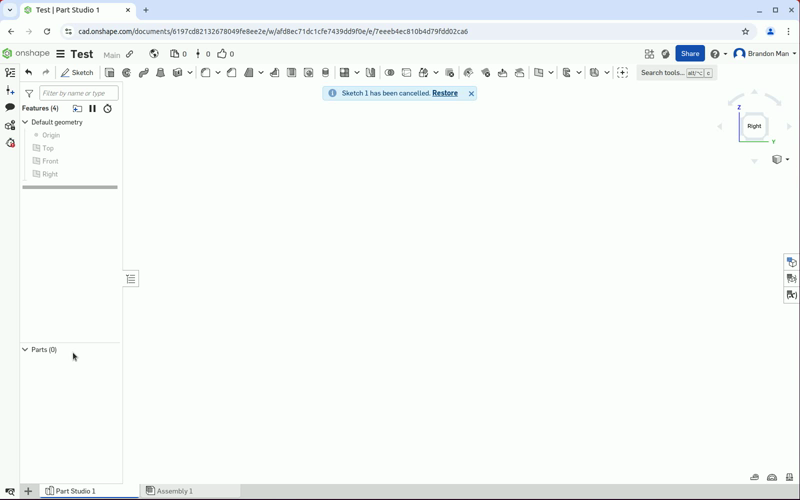
key(shift+s)
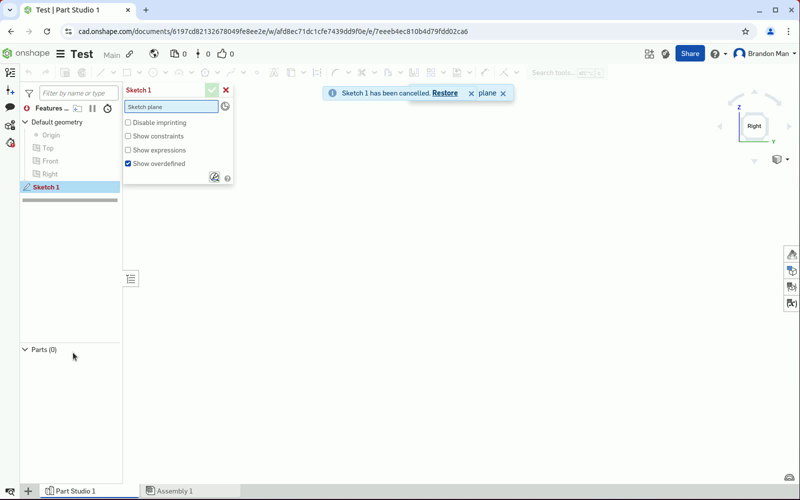
mouse_move(73, 176)
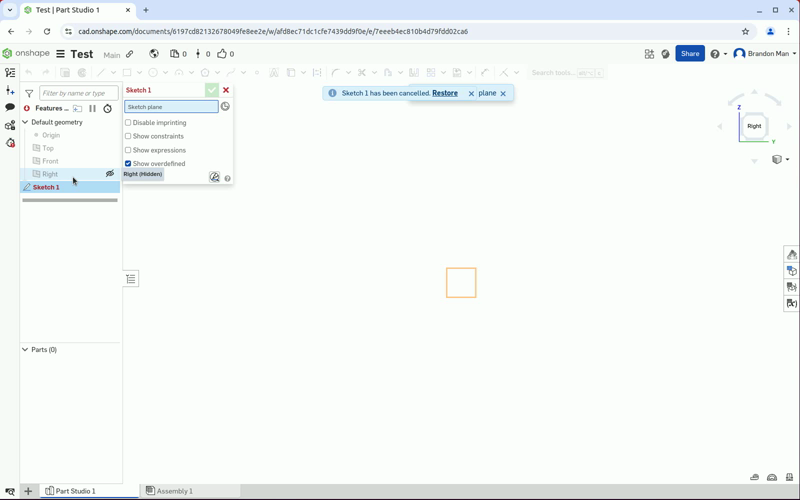
click(73, 176)
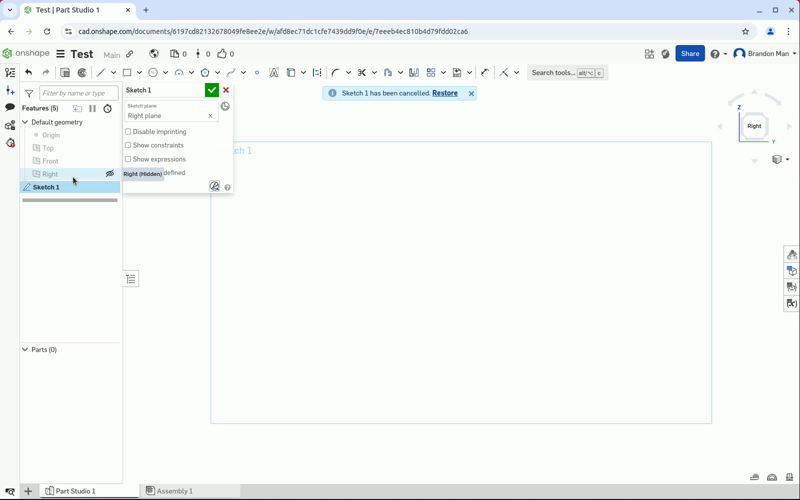
mouse_move(73, 352)
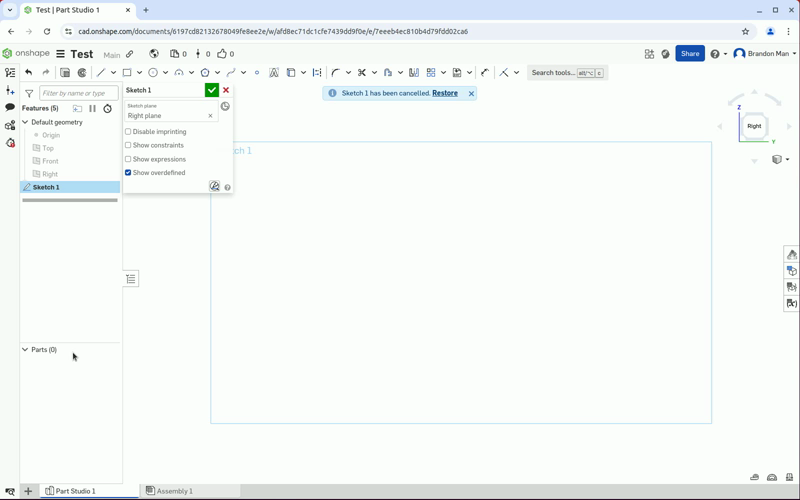
key(y)
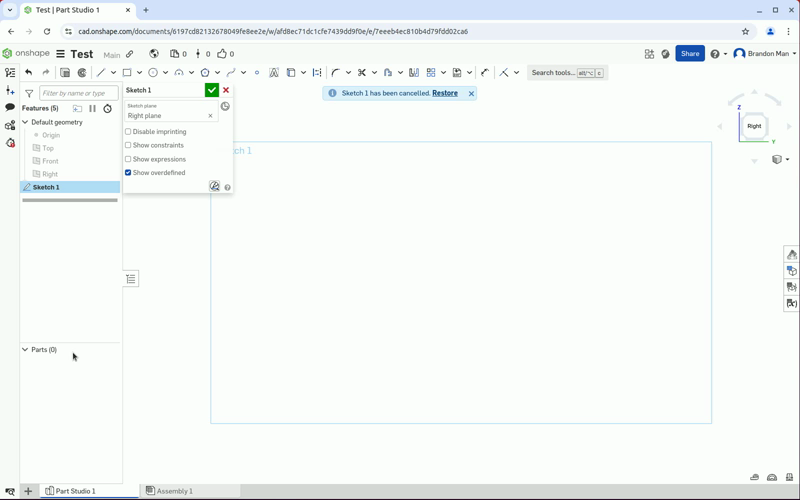
key(l)
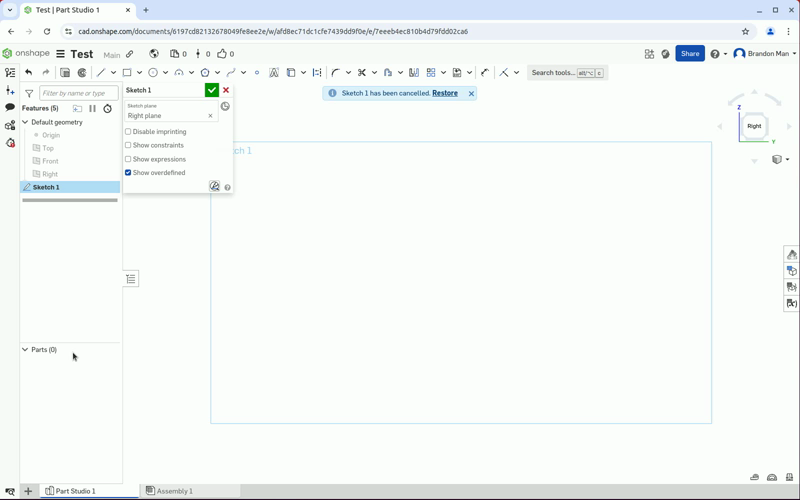
key_down(shift)
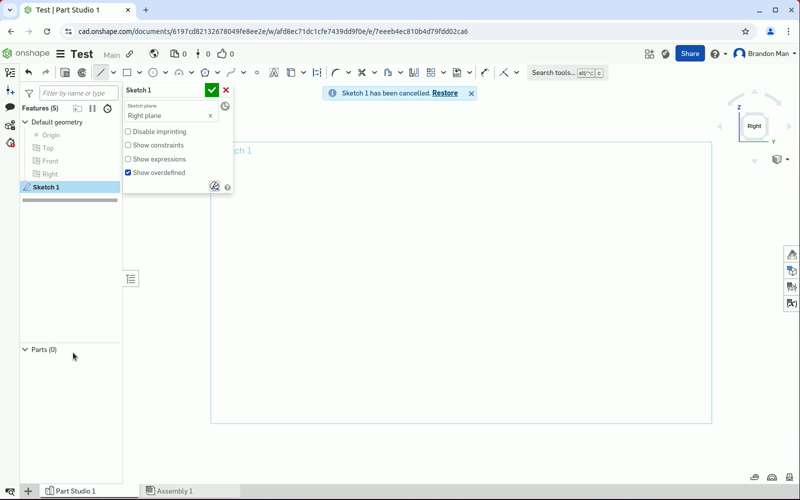
mouse_move(368, 298)
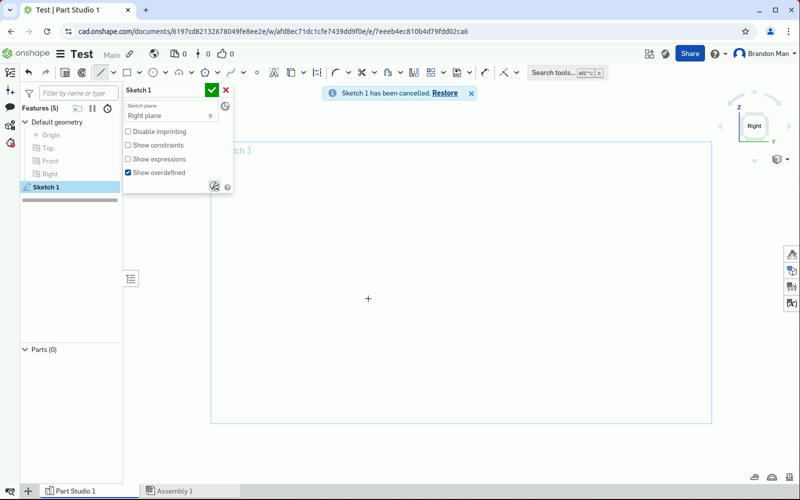
click(368, 298)
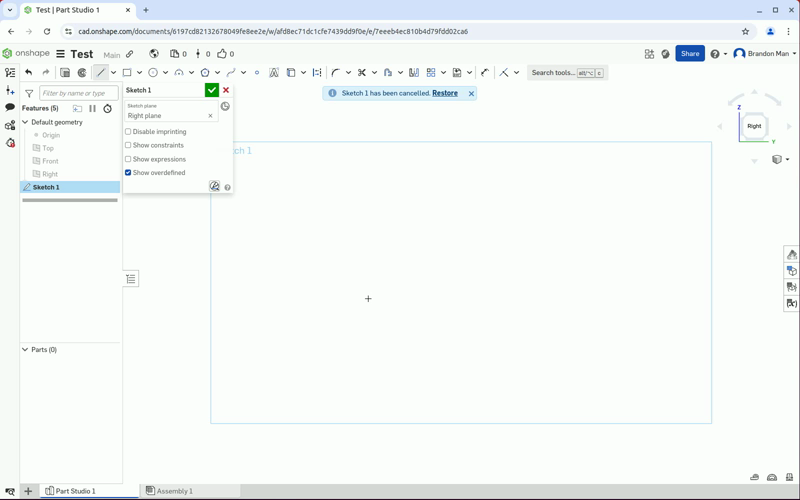
key_up(shift)
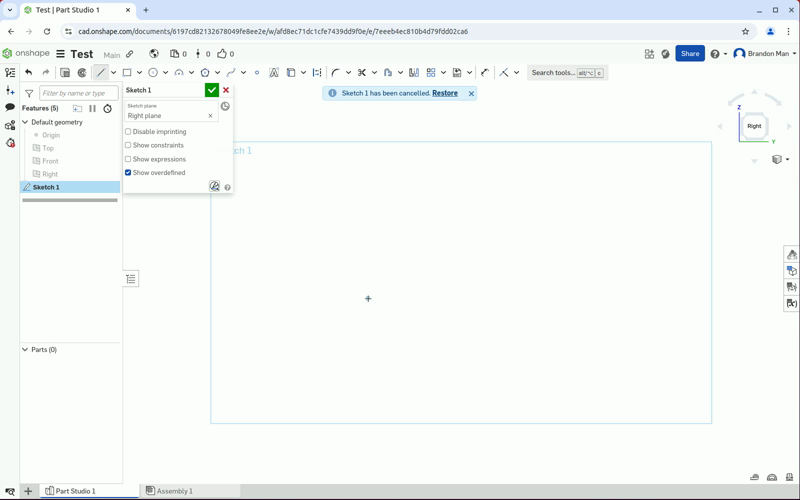
key_down(shift)
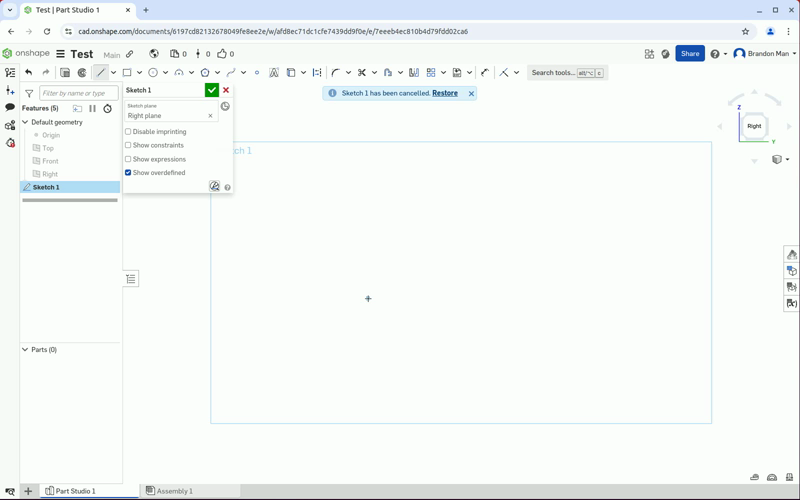
mouse_move(552, 298)
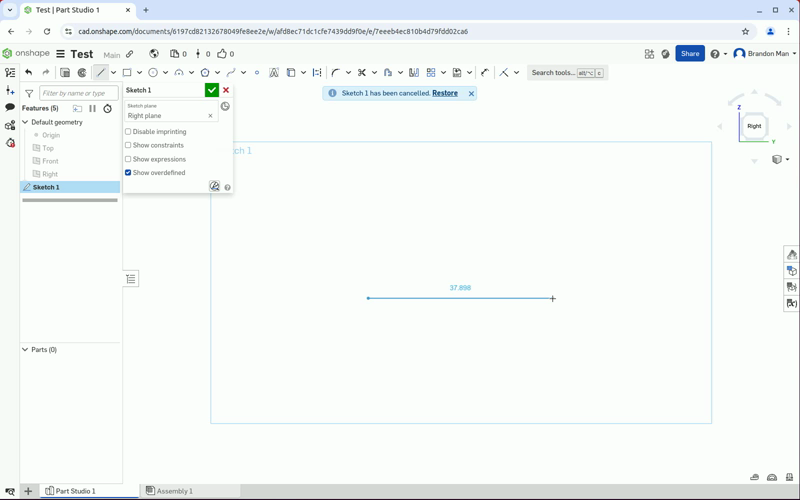
click(552, 298)
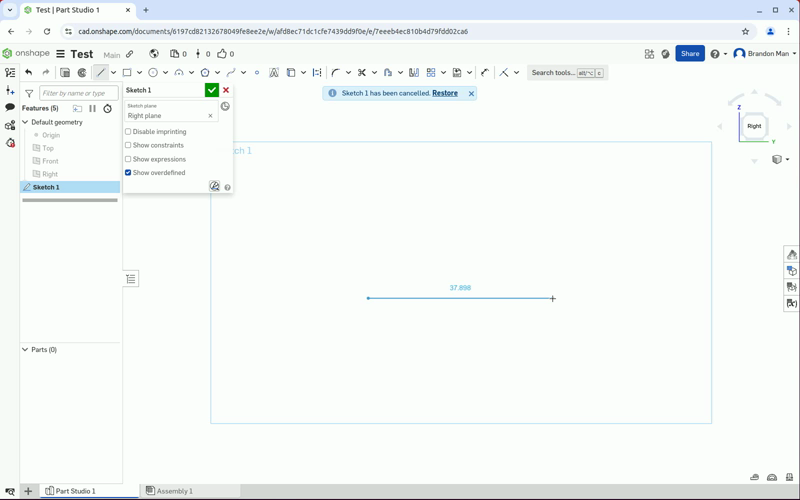
key_up(shift)
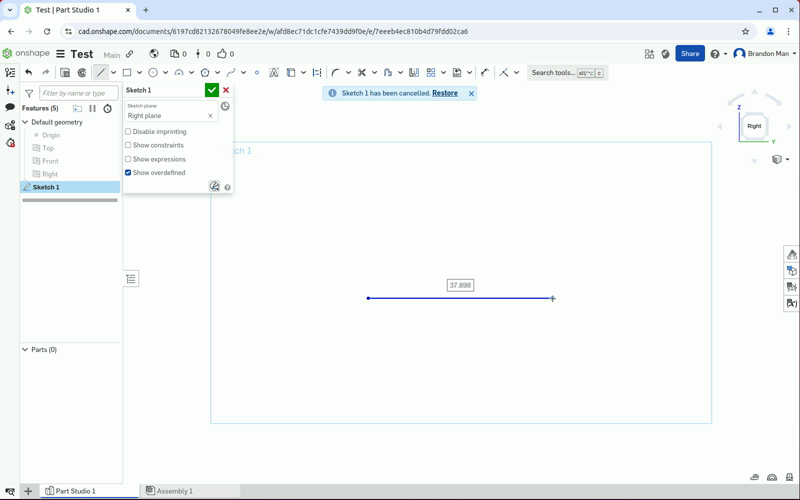
key_down(shift)
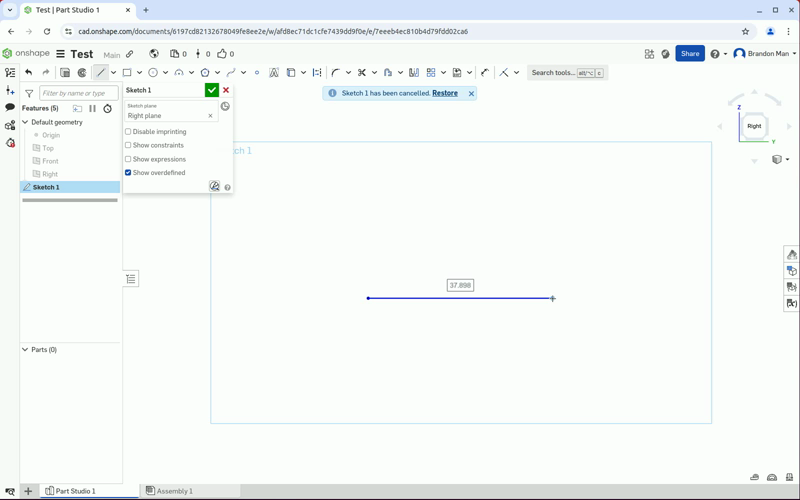
mouse_move(582, 298)
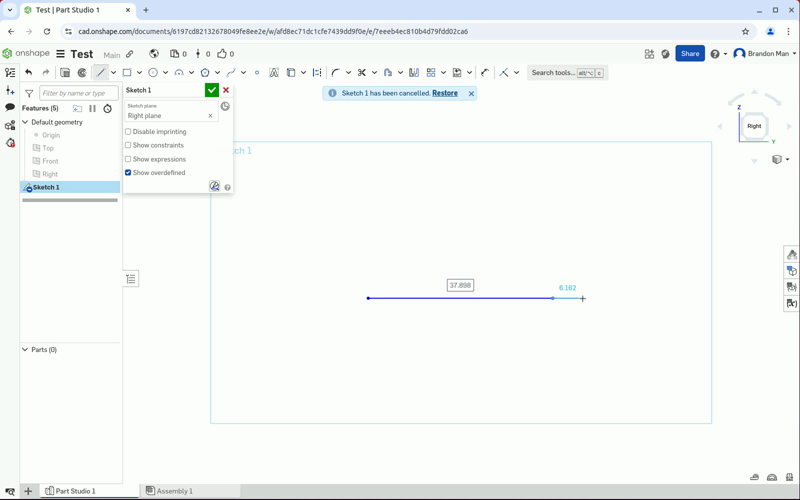
mouse_move(552, 267)
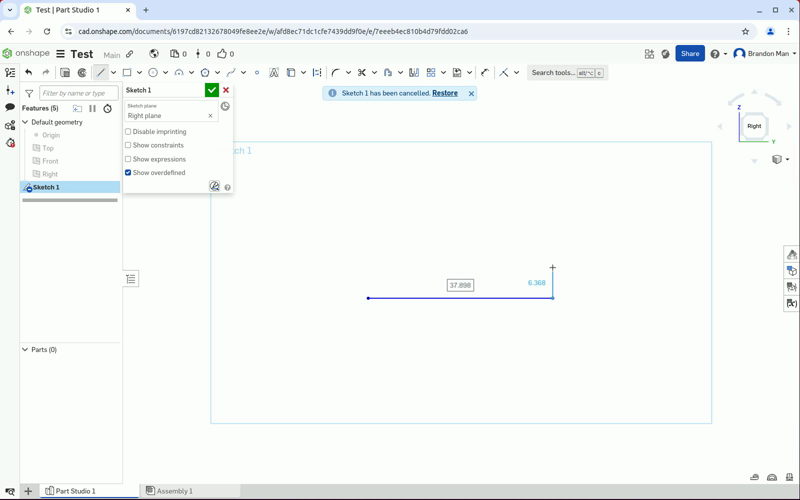
click(552, 267)
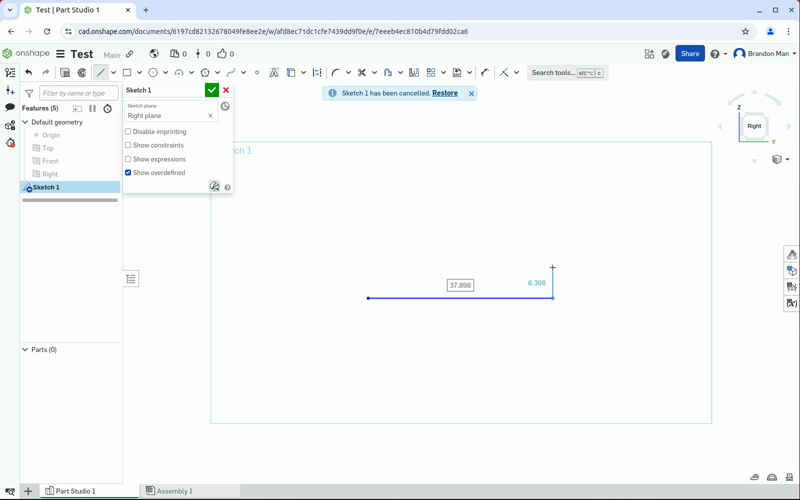
key_up(shift)
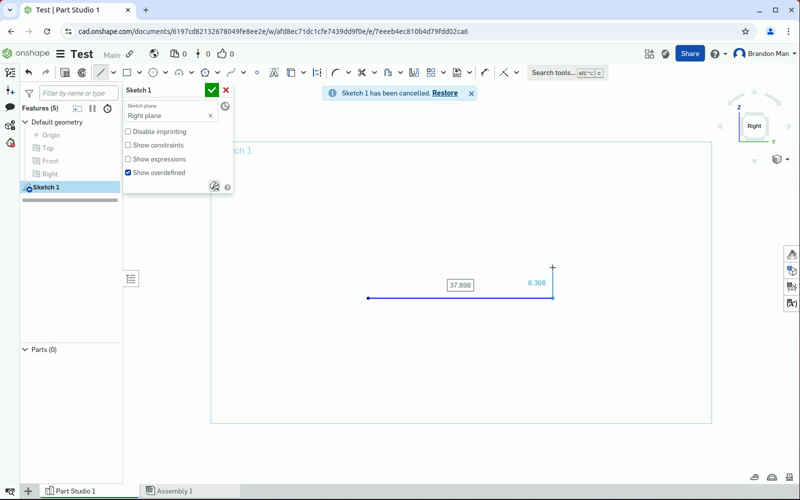
key_down(shift)
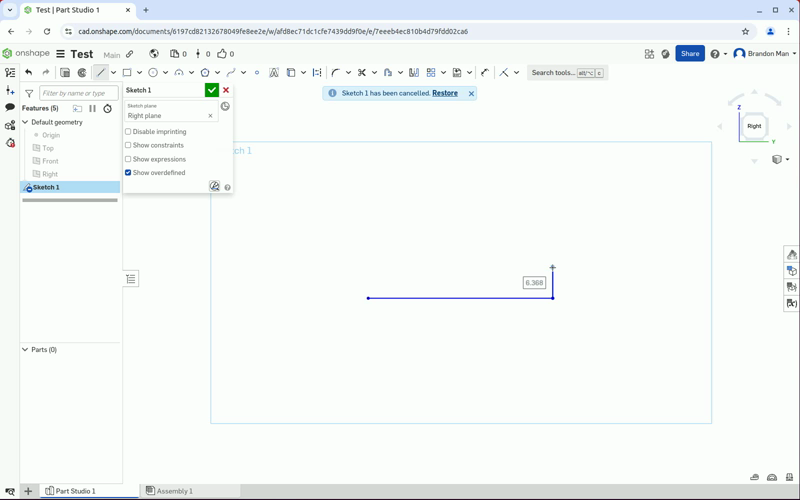
mouse_move(368, 267)
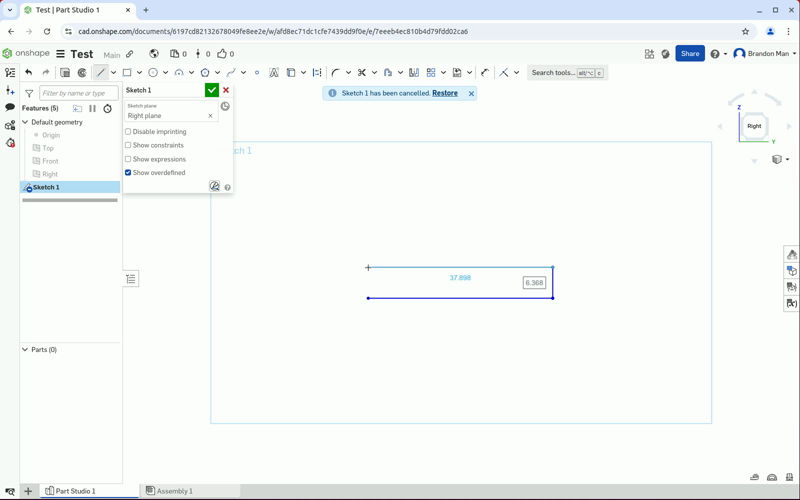
click(368, 267)
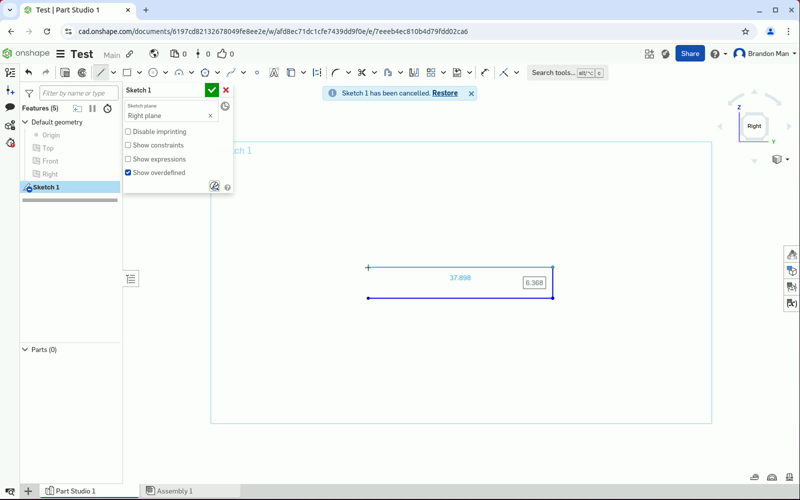
key_up(shift)
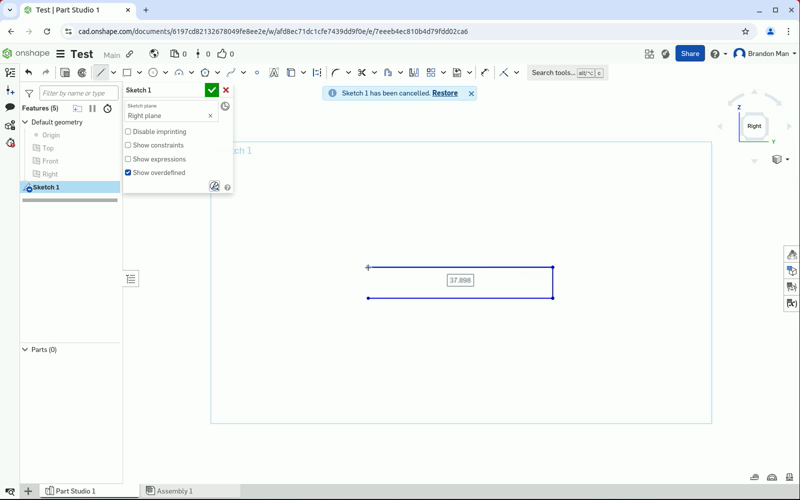
mouse_move(398, 267)
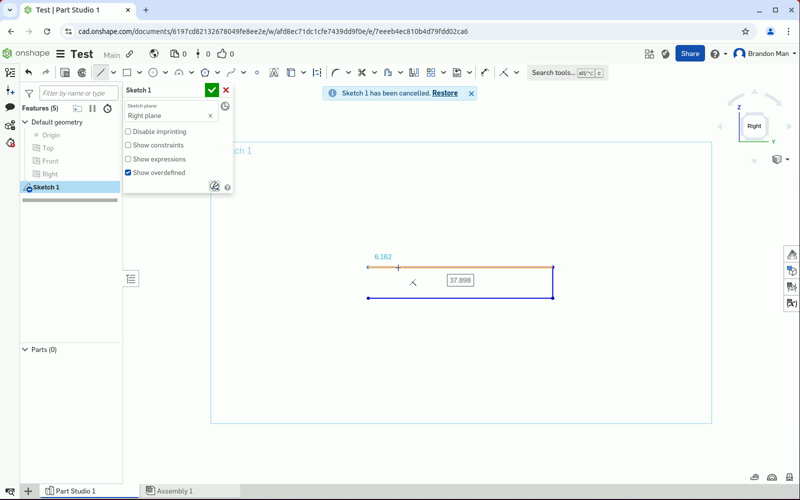
key_down(shift)
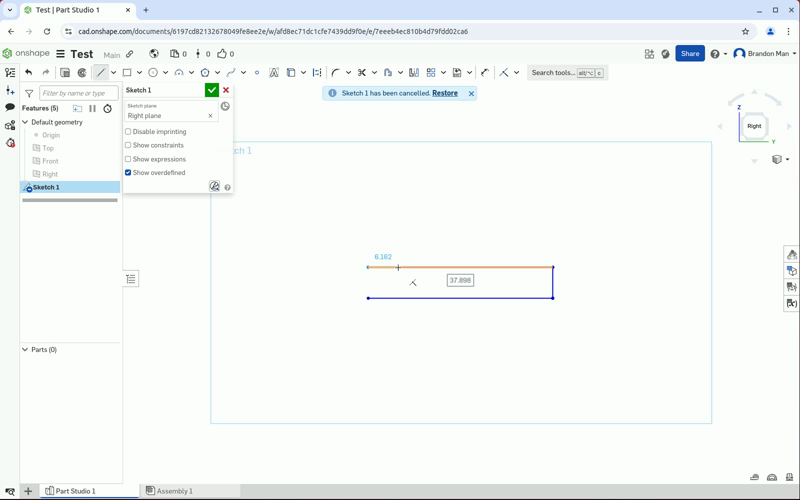
mouse_move(368, 298)
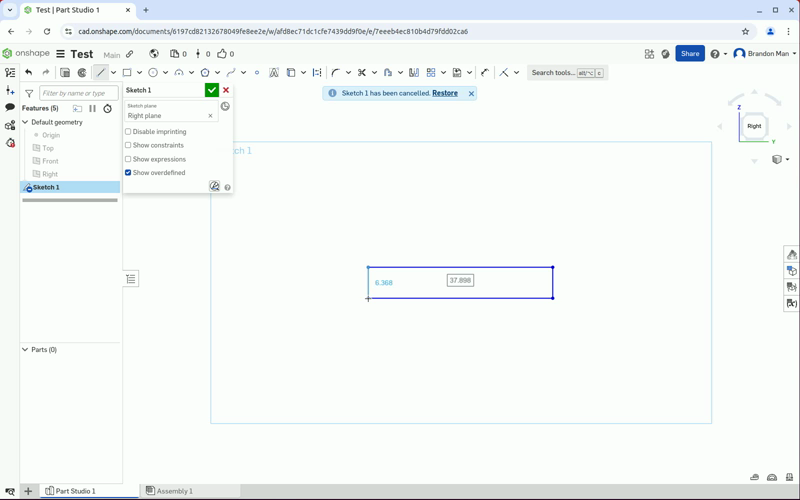
key_up(shift)
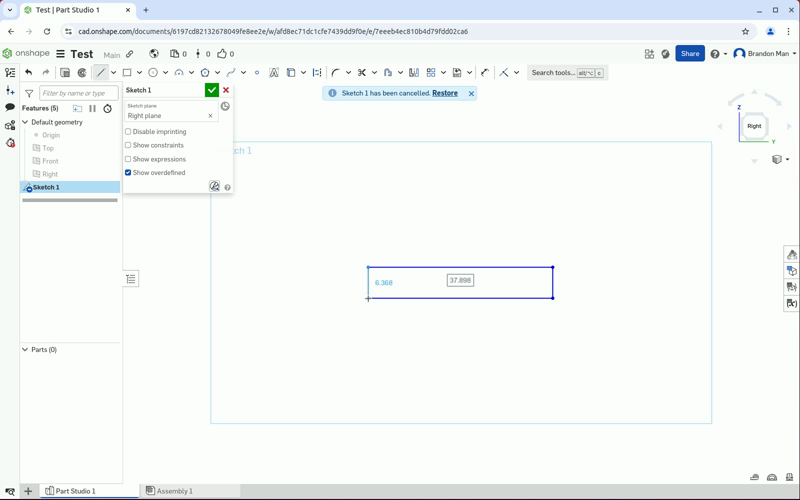
click(368, 298)
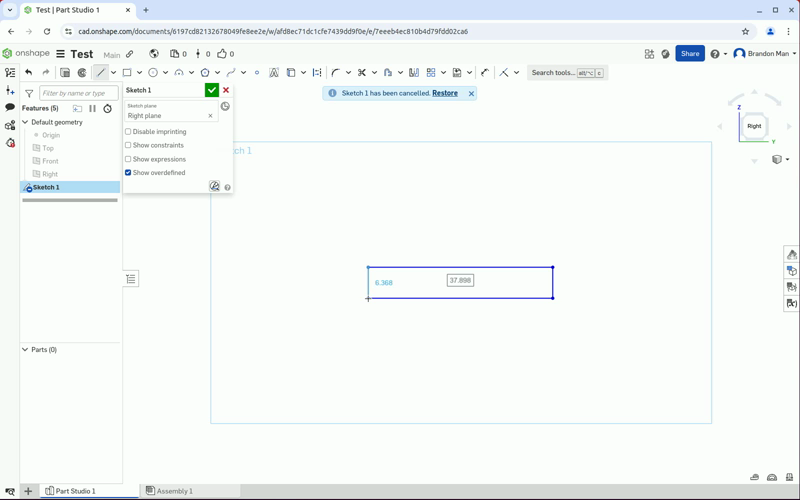
key(esc)
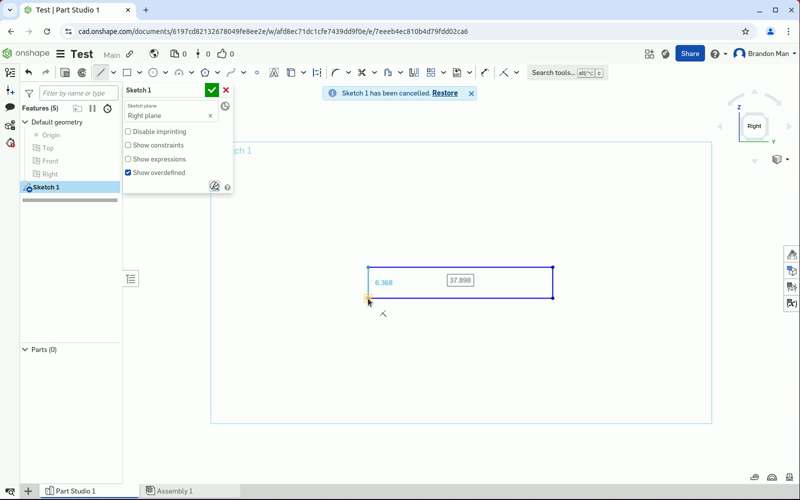
mouse_move(396, 287)
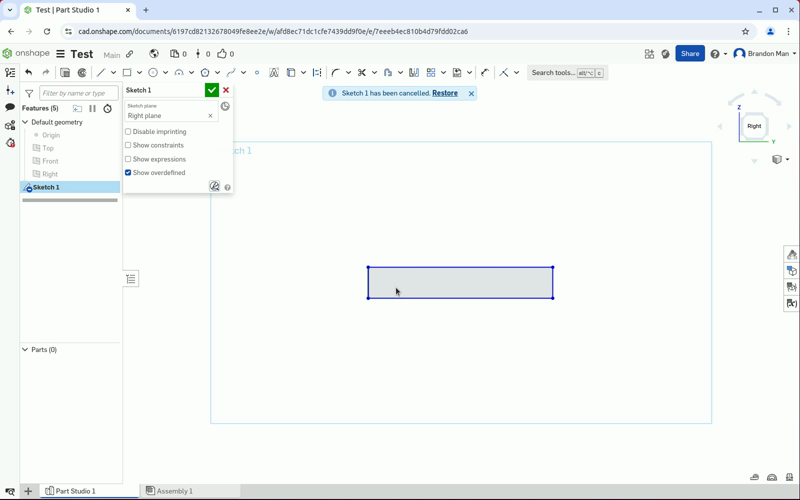
click(396, 287)
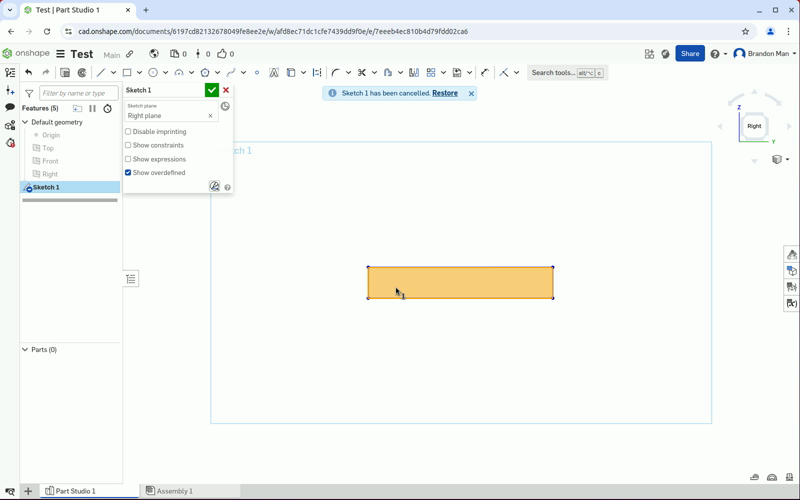
mouse_move(73, 352)
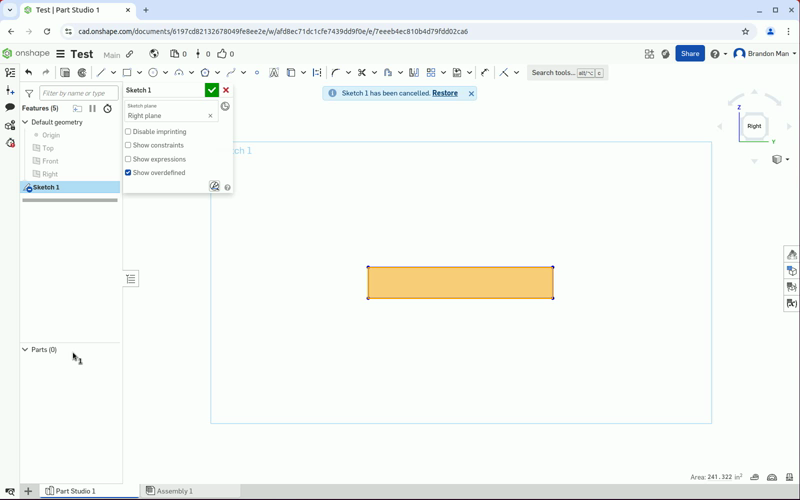
key(shift+y)
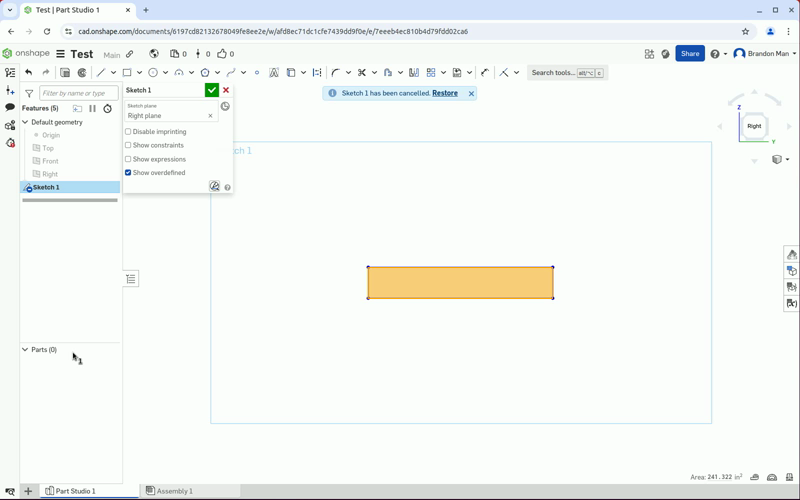
key(shift+e)
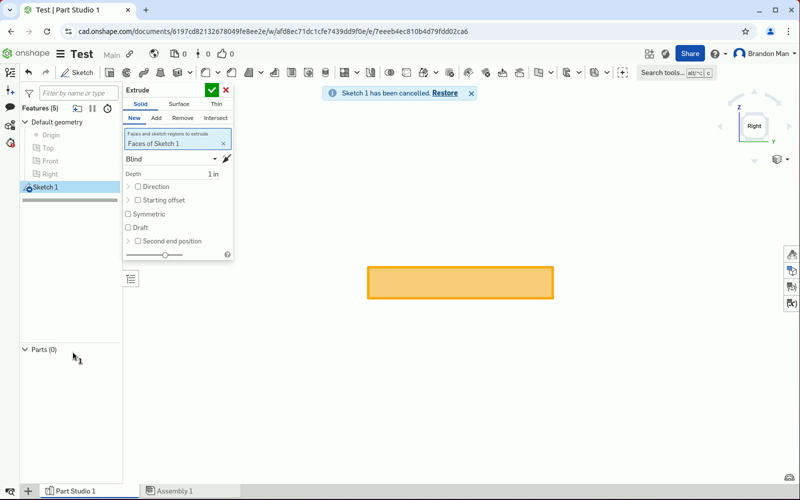
mouse_move(143, 106)
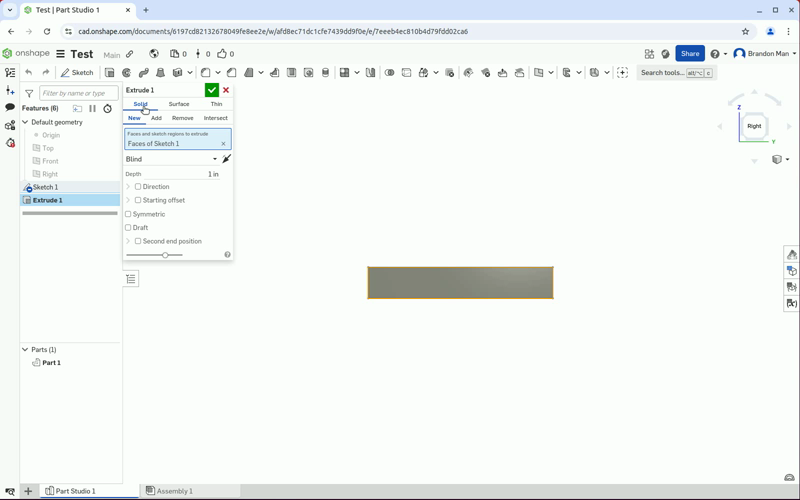
click(143, 106)
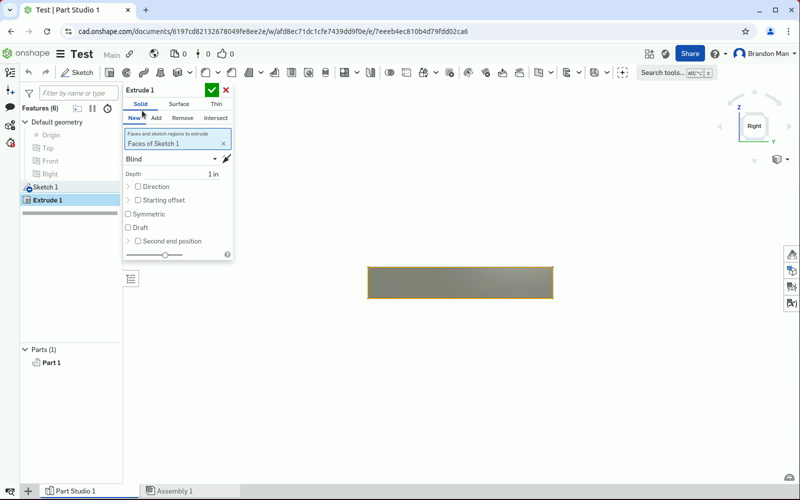
mouse_move(137, 120)
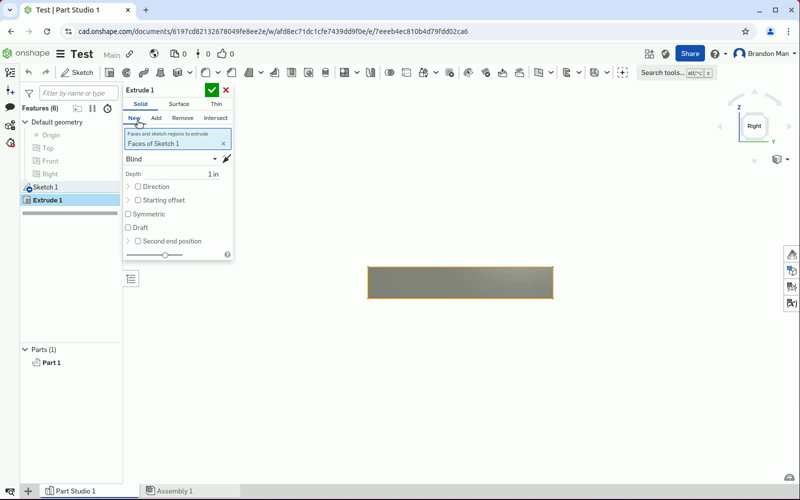
click(137, 120)
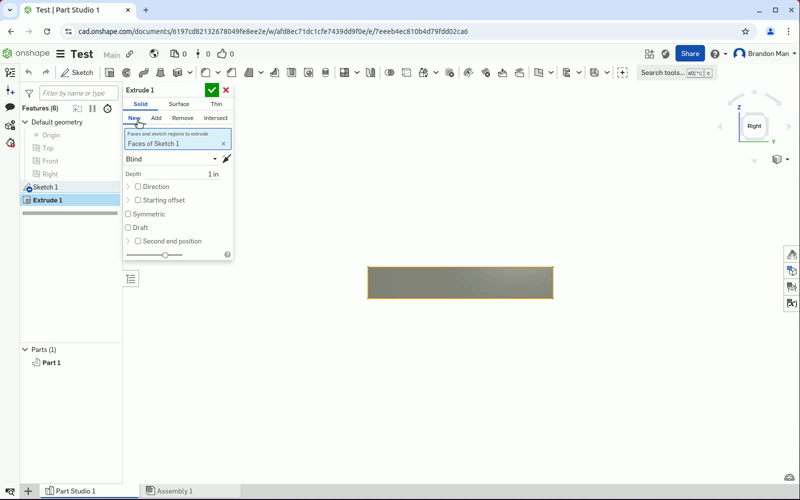
key(tab, 4)
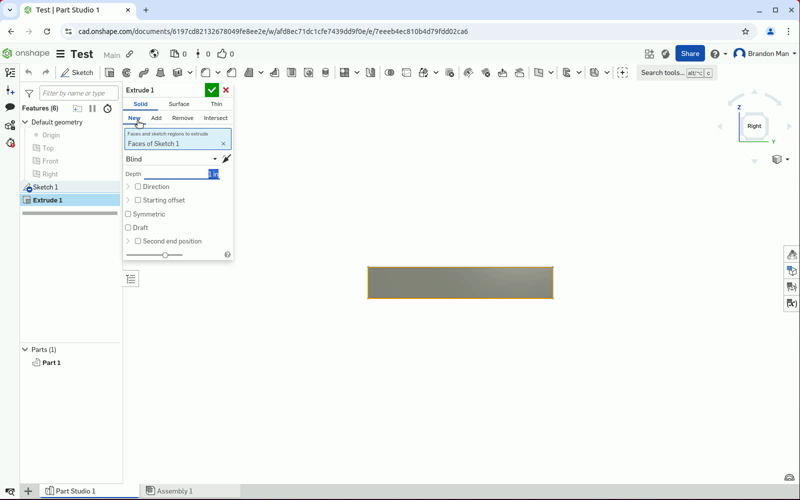
text(0.722)
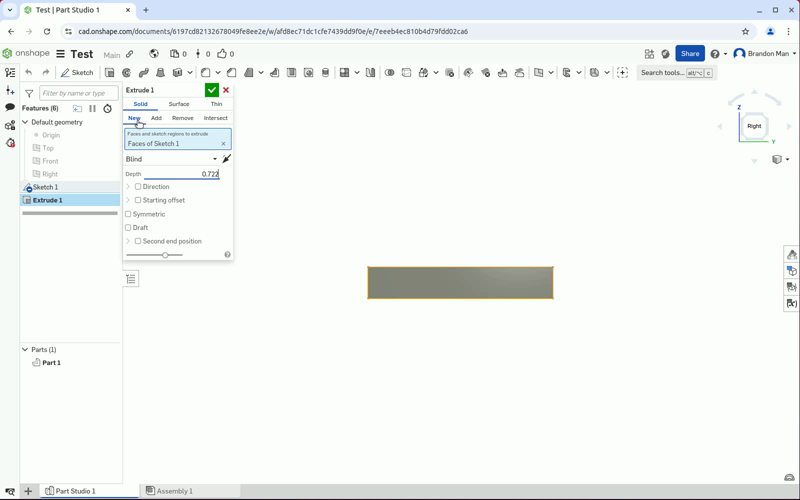
key(enter)
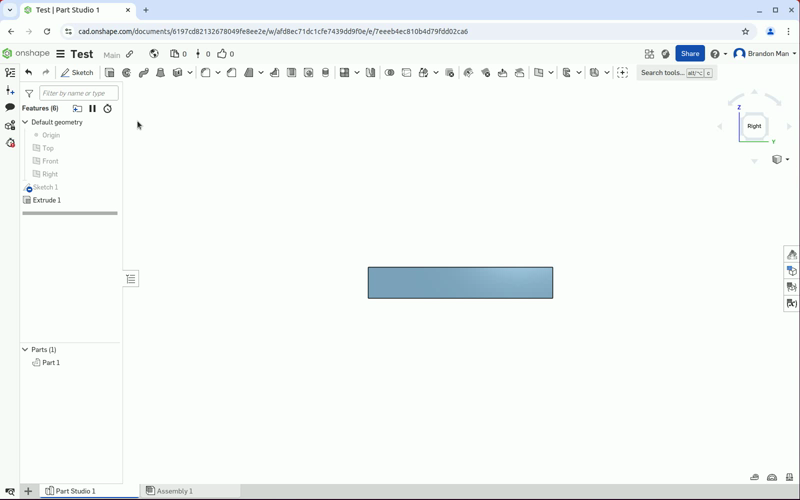
key(shift+h)
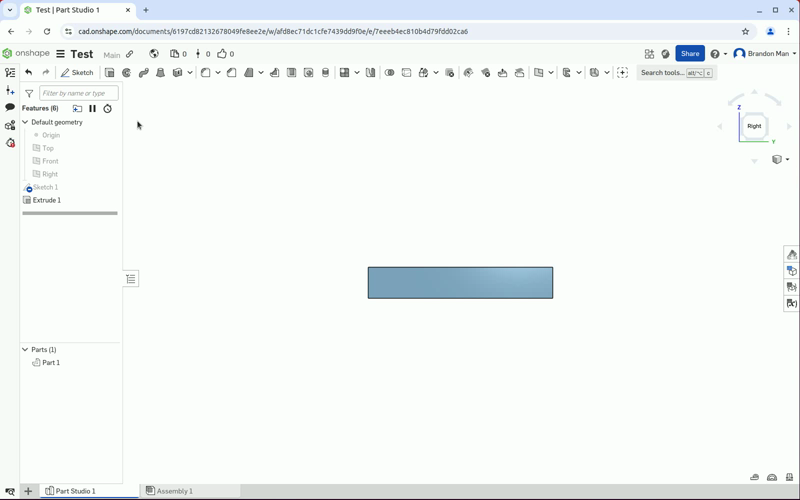
key(shift+h)
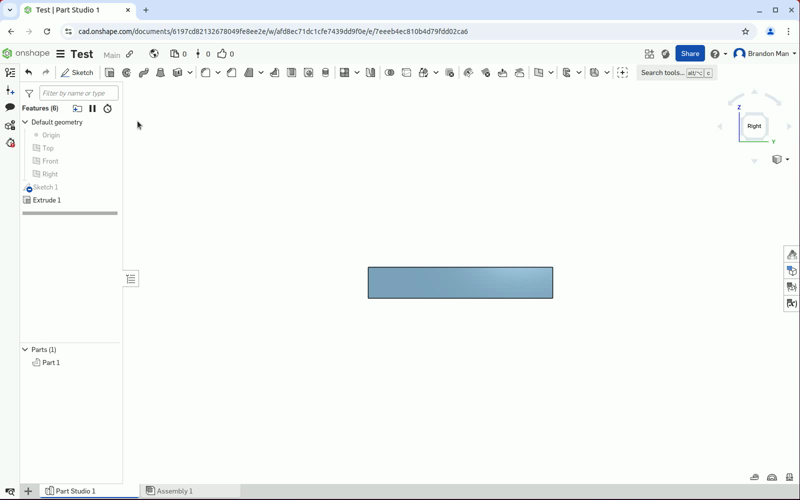
mouse_move(73, 189)
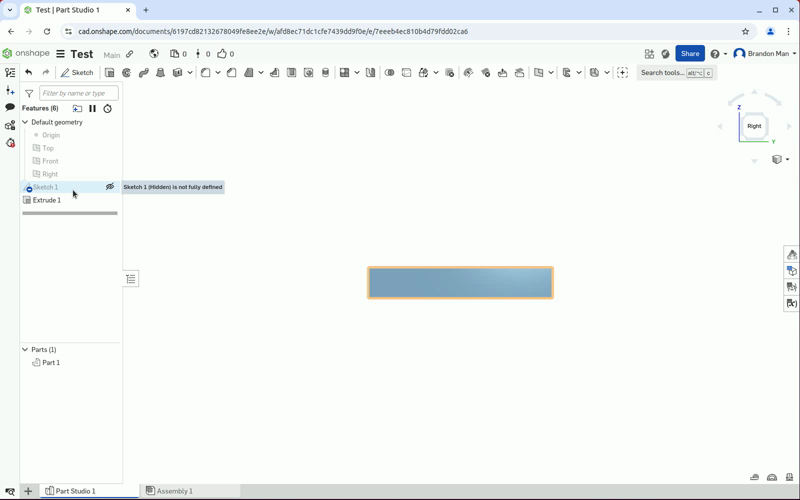
click(73, 189)
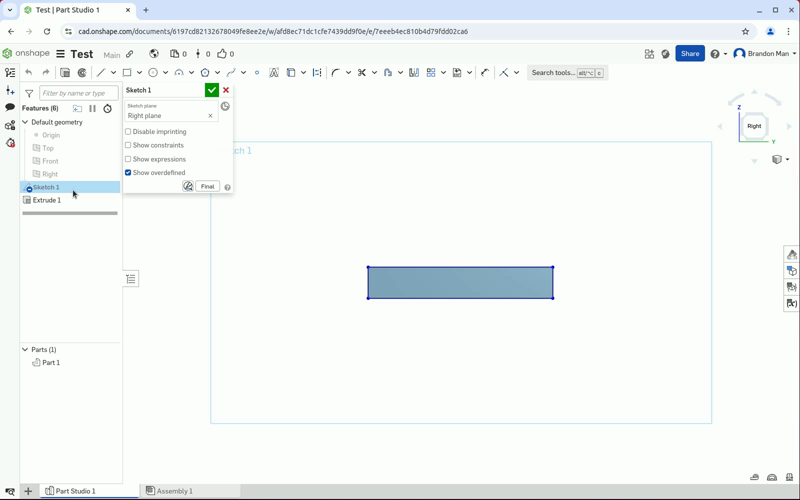
mouse_move(229, 92)
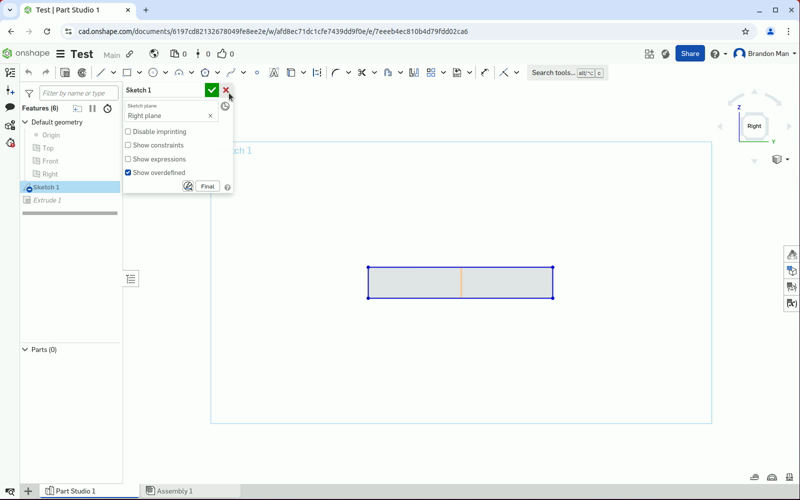
click(229, 92)
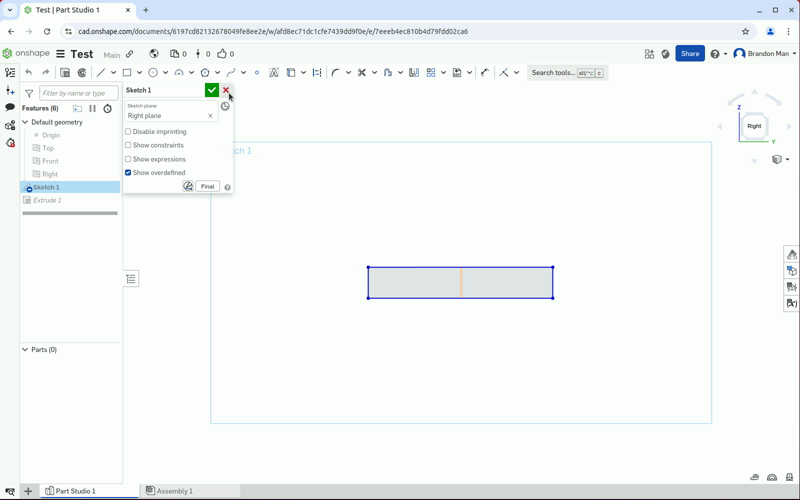
mouse_move(73, 352)
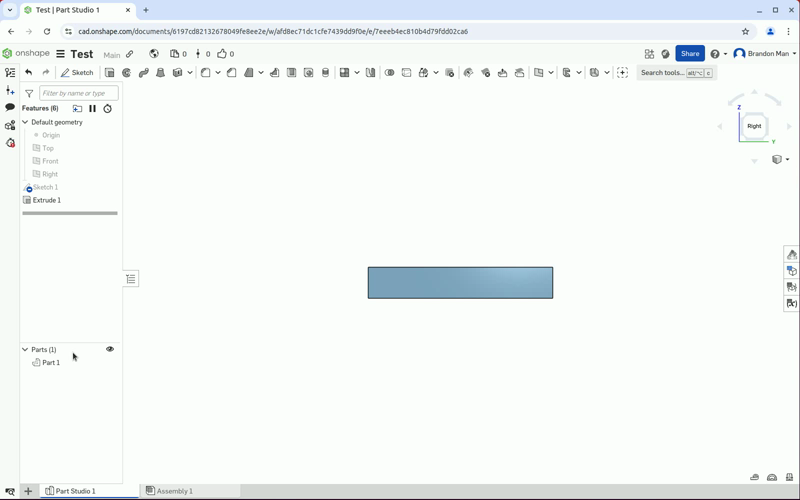
key(y)
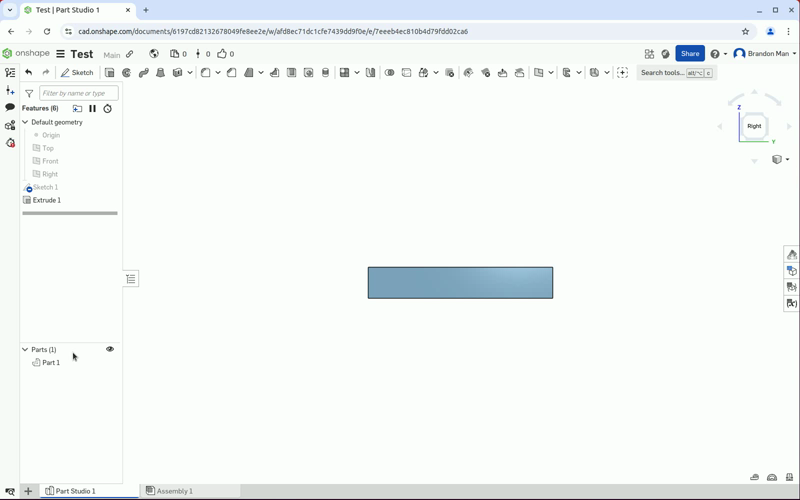
key(shift+p)
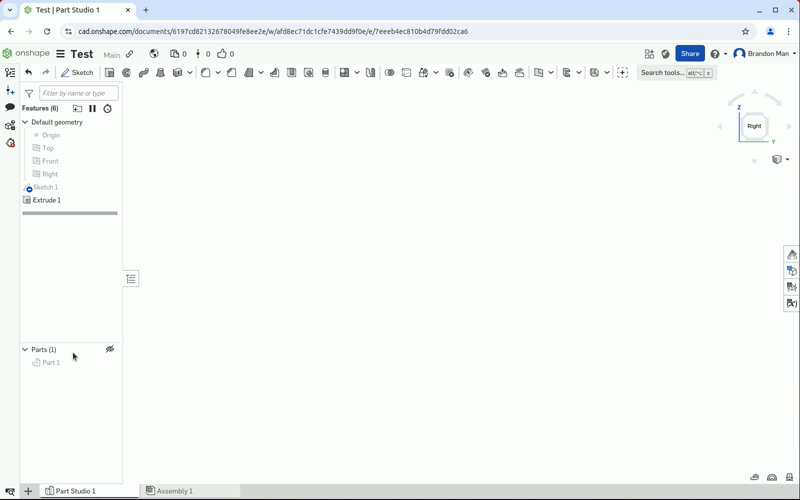
key(space)
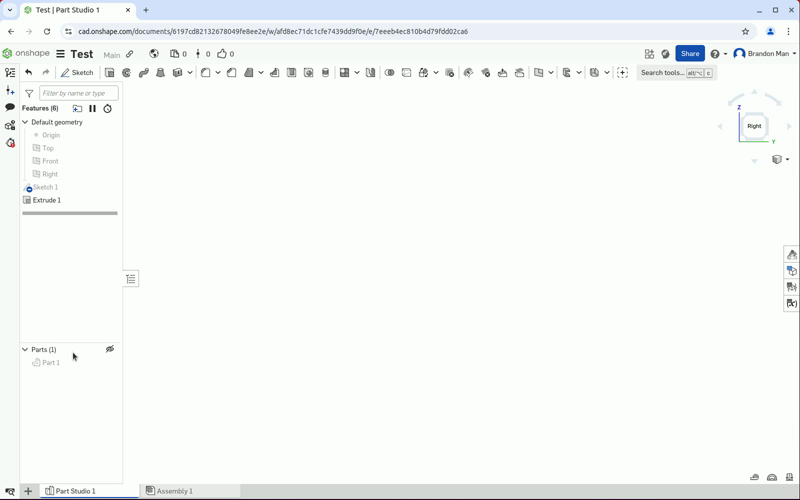
key_down(shift)
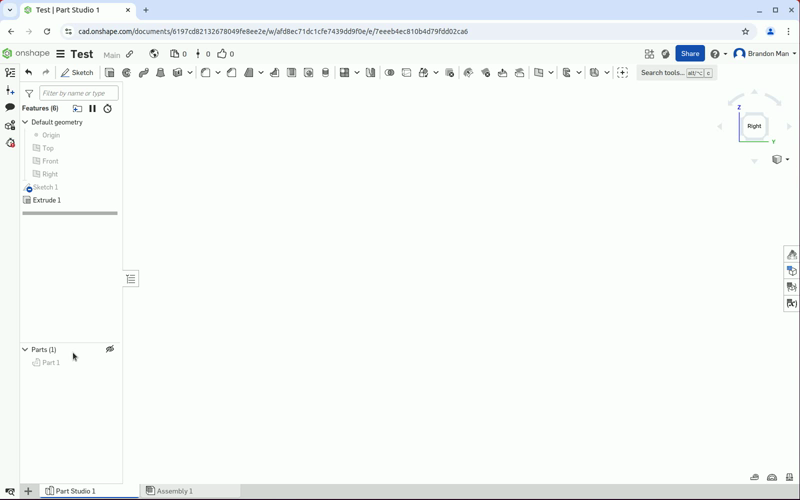
key(right)
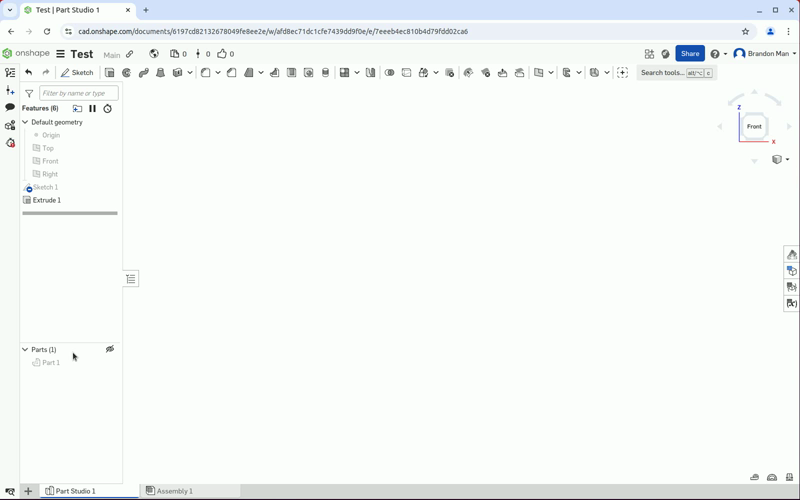
key_up(shift)
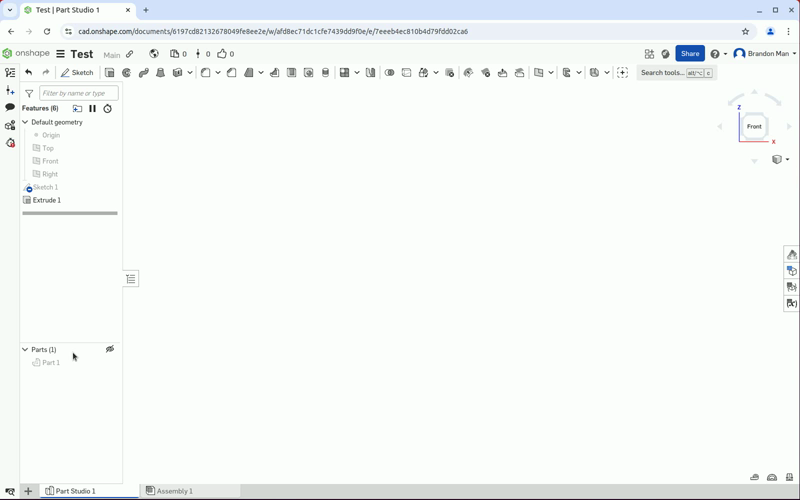
mouse_move(73, 352)
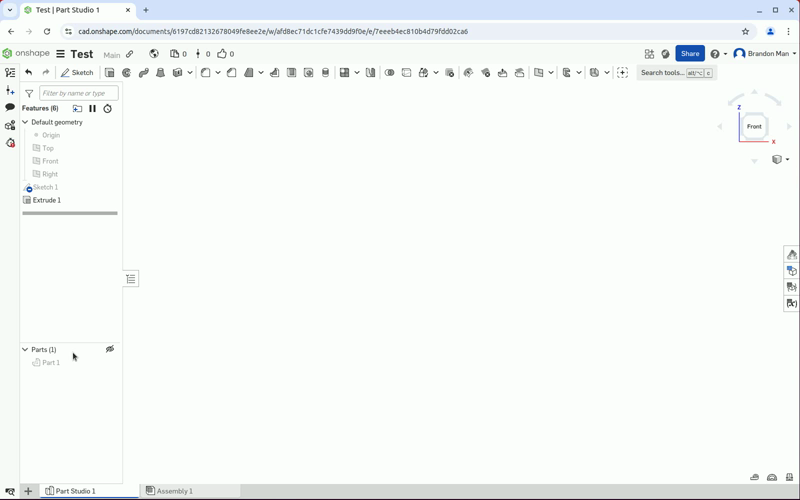
key(shift+y)
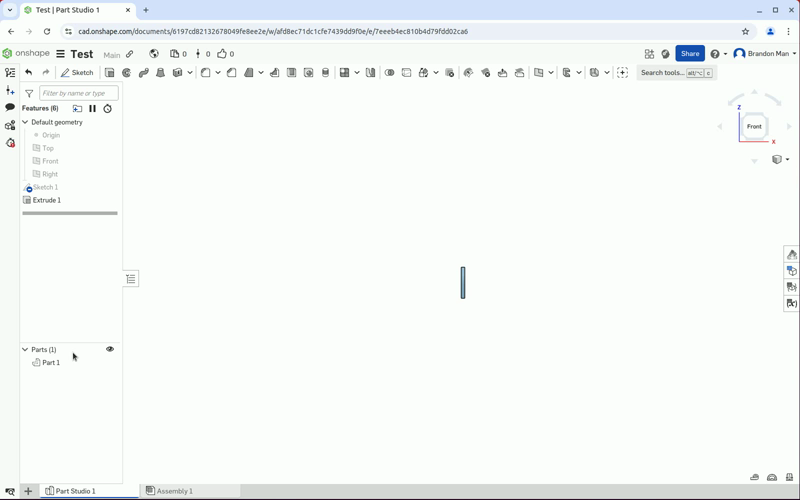
mouse_move(541, 75)
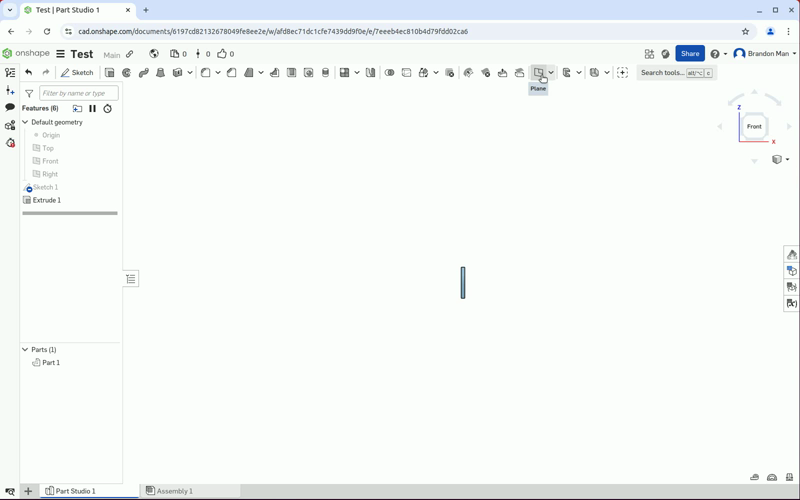
click(541, 75)
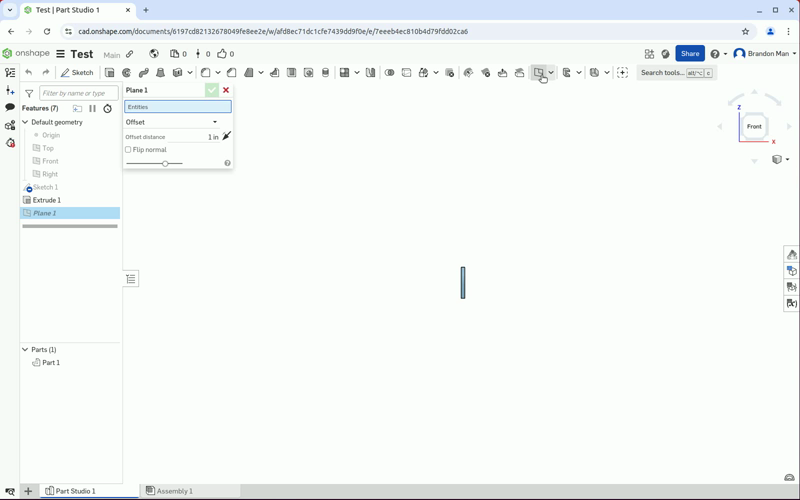
mouse_move(73, 163)
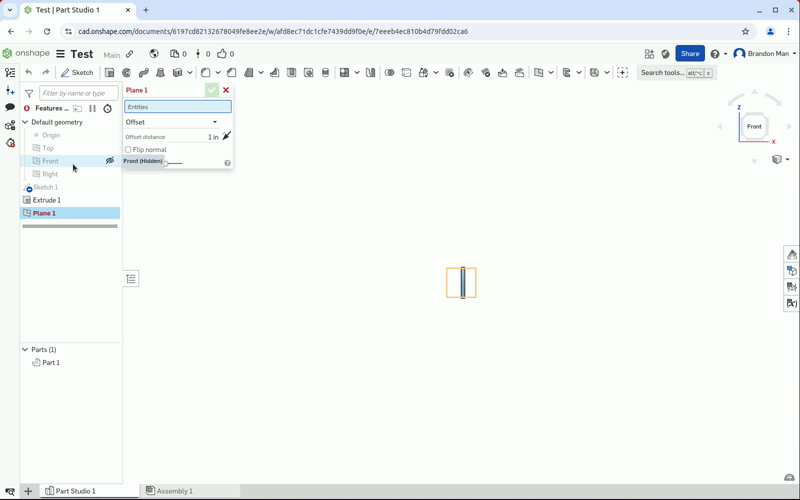
click(73, 163)
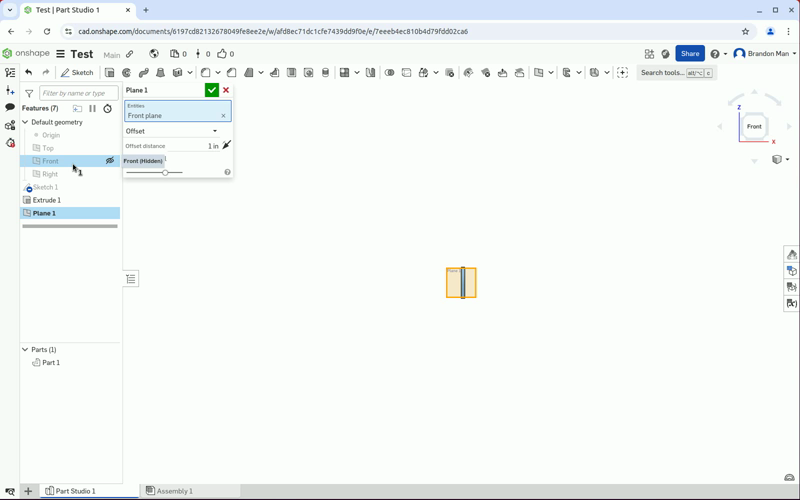
key(tab, 2)
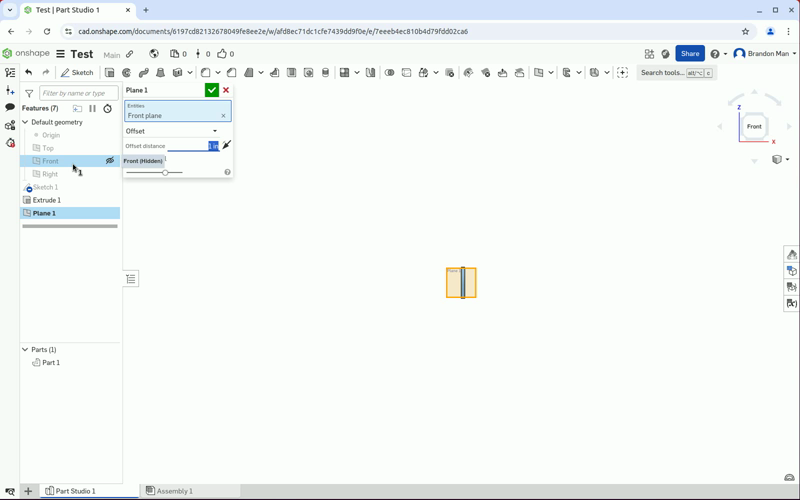
text(19.01)
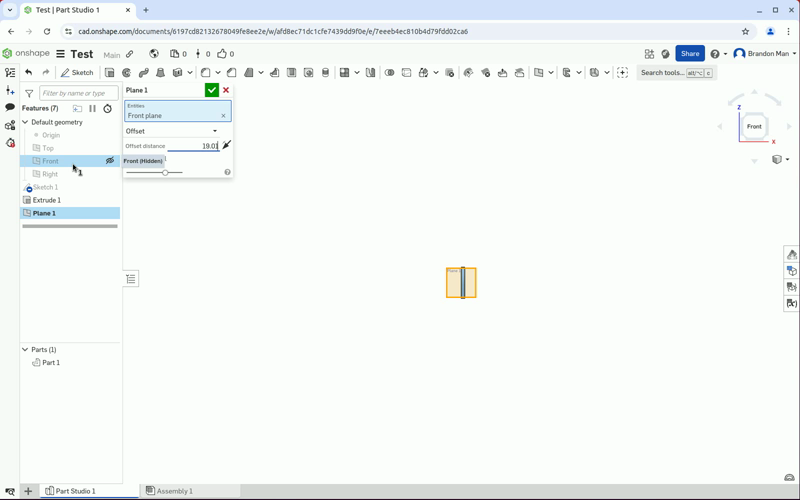
key(enter, 2)
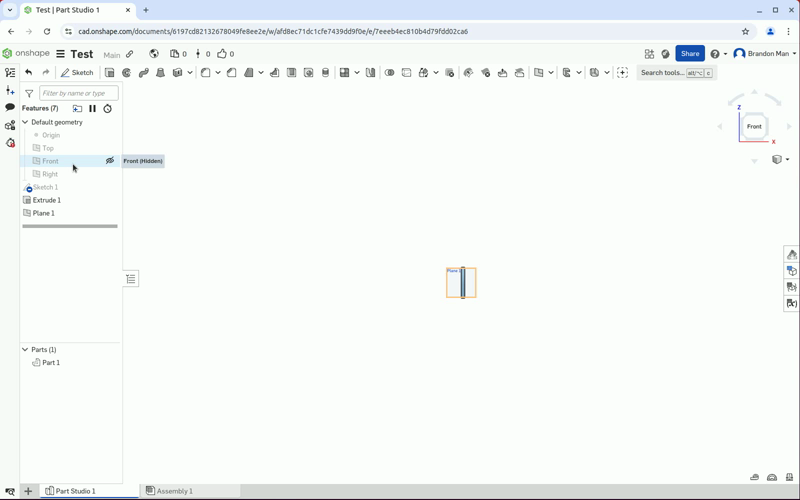
key(shift+s)
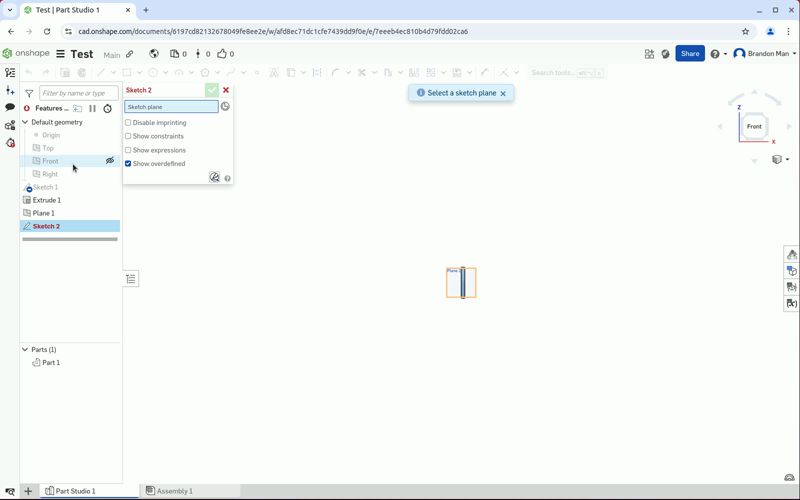
mouse_move(73, 215)
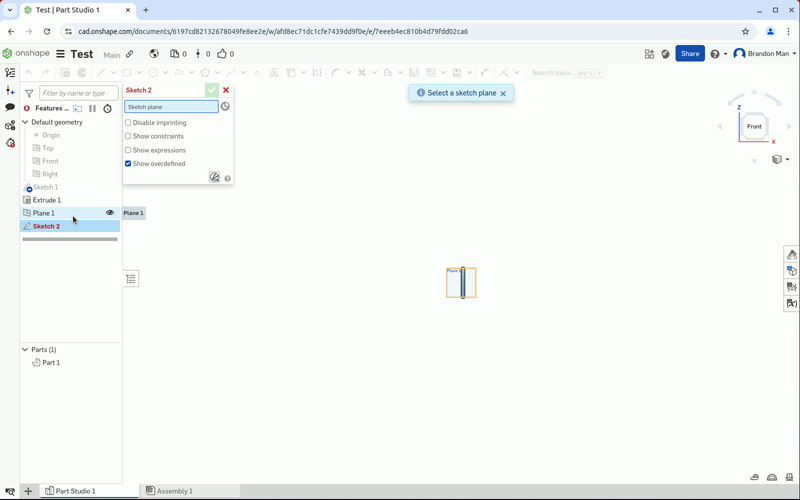
click(73, 215)
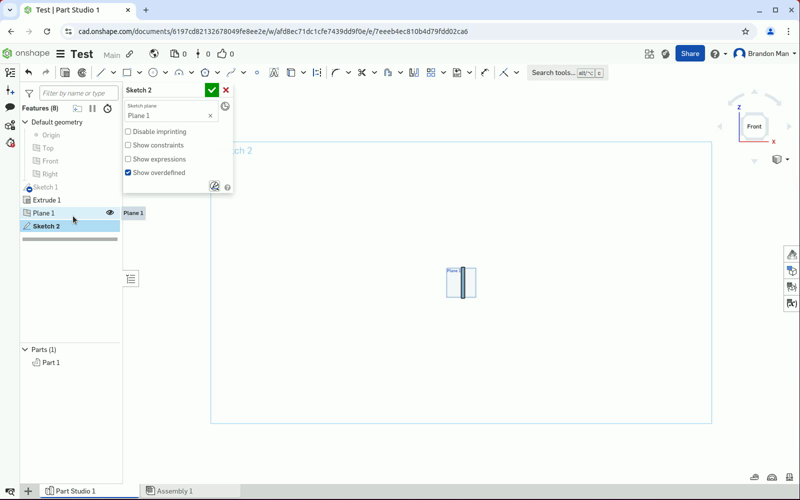
mouse_move(73, 352)
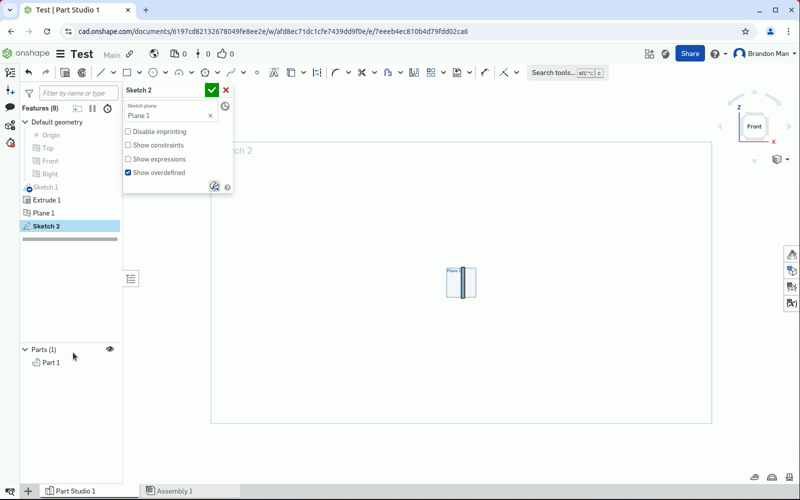
key(y)
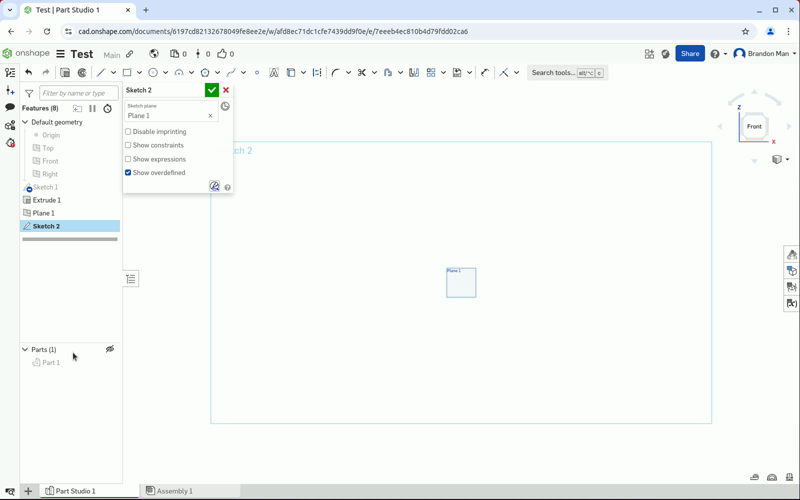
key(l)
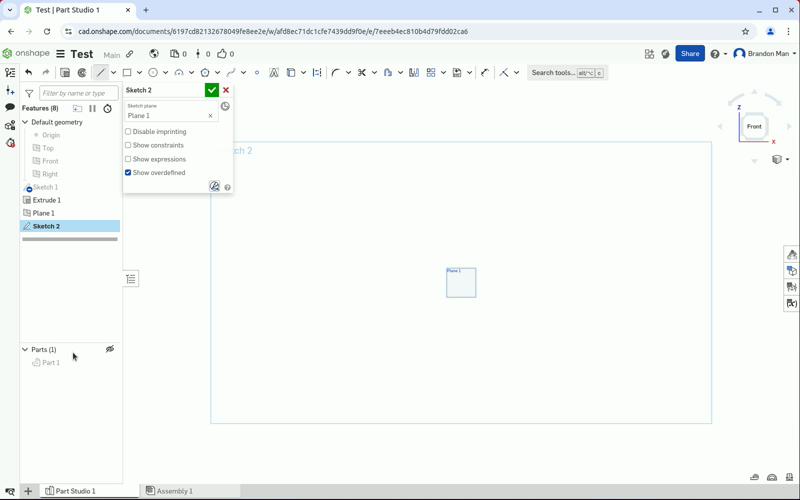
key_down(shift)
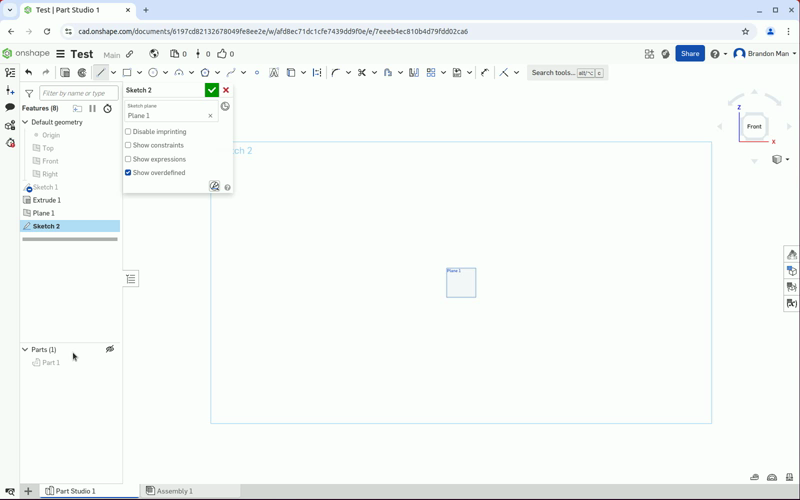
mouse_move(447, 298)
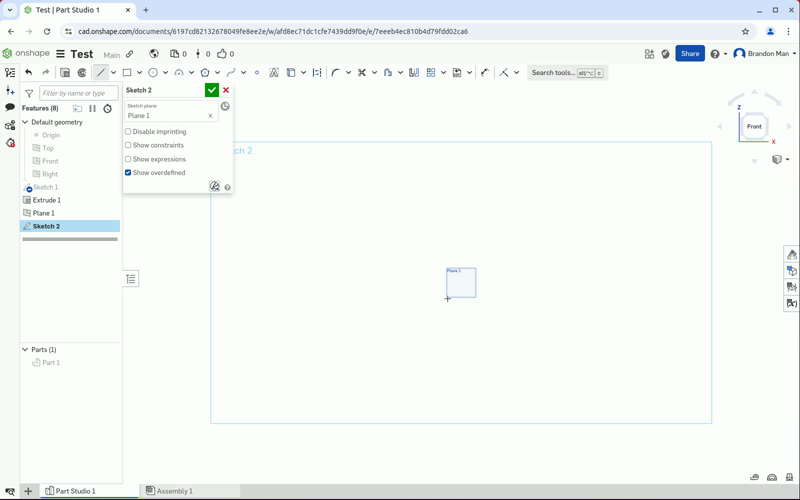
click(447, 298)
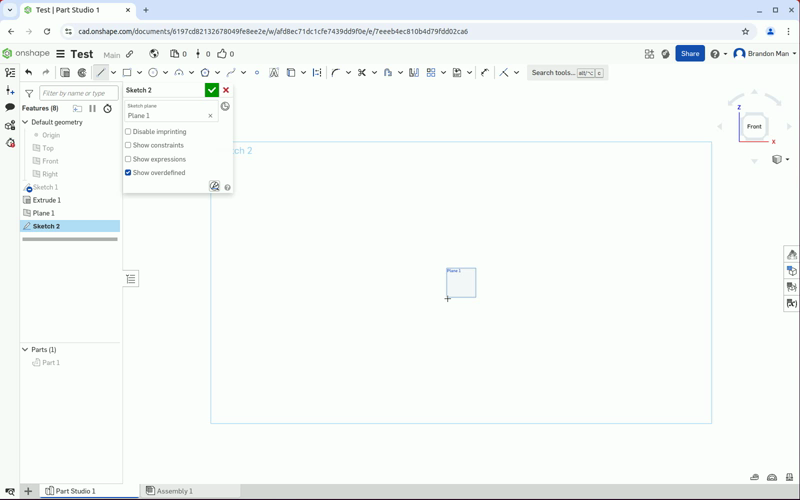
key_up(shift)
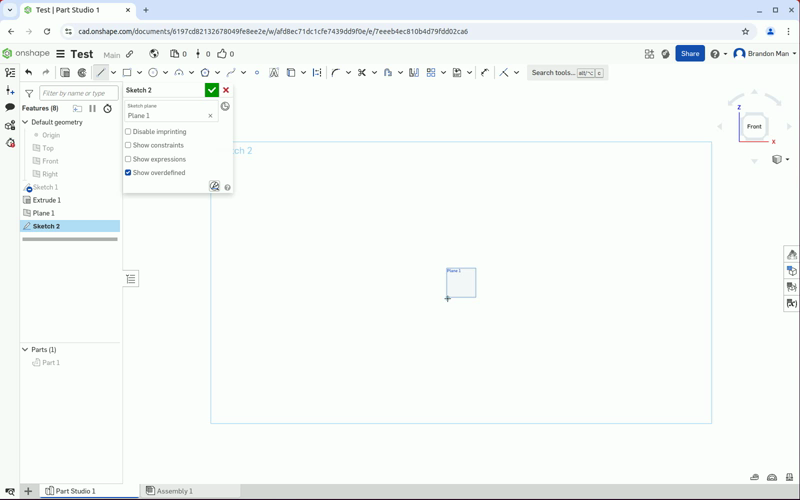
key_down(shift)
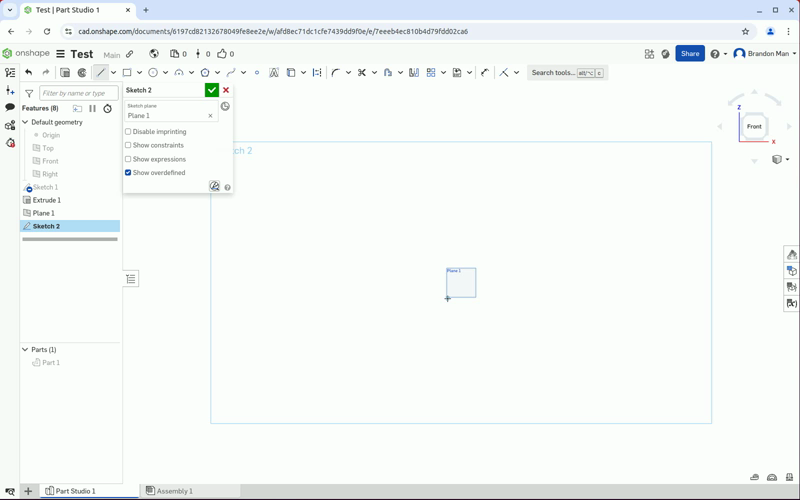
mouse_move(477, 298)
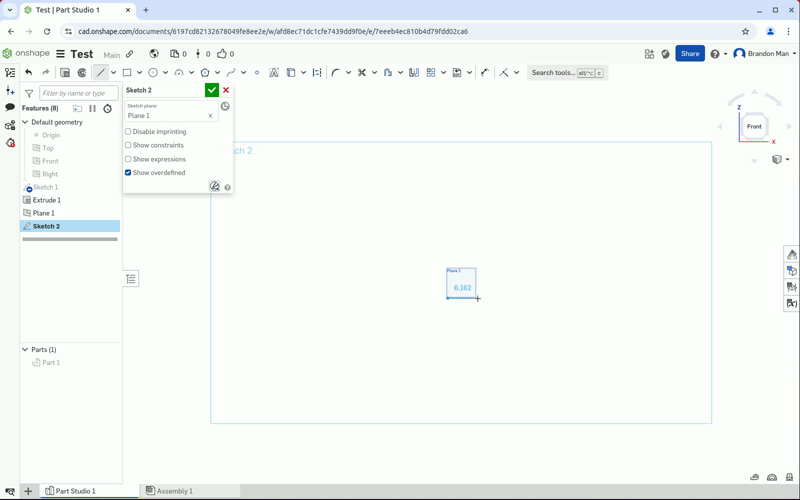
mouse_move(460, 298)
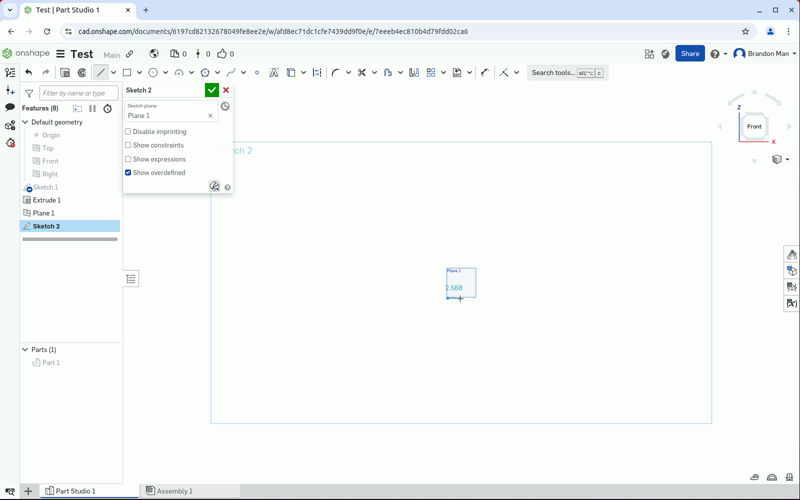
click(460, 298)
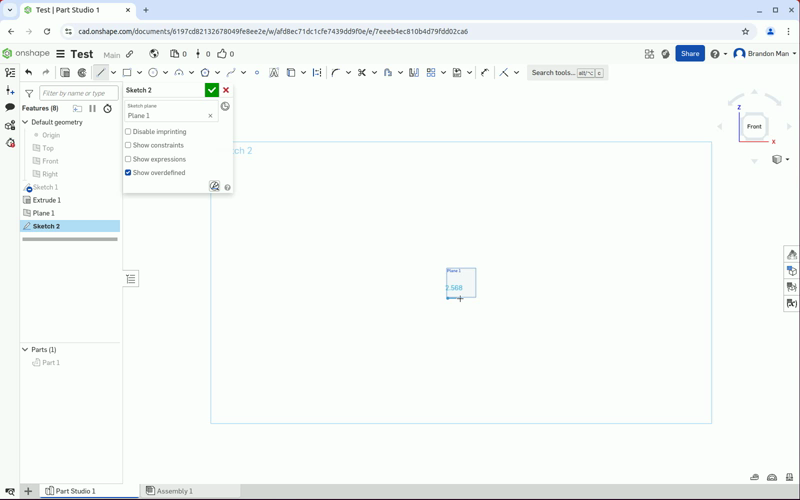
key_up(shift)
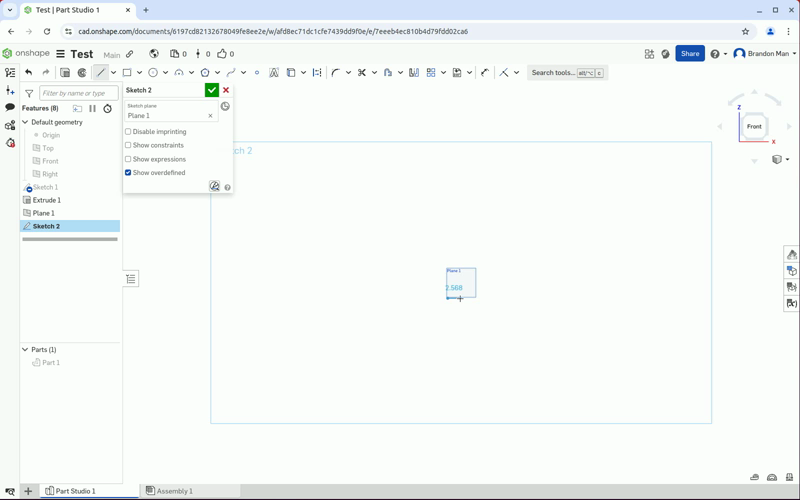
key_down(shift)
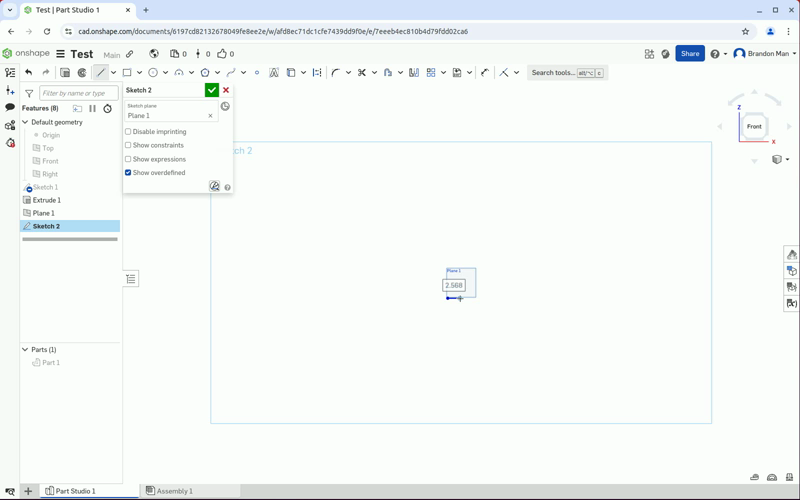
mouse_move(490, 298)
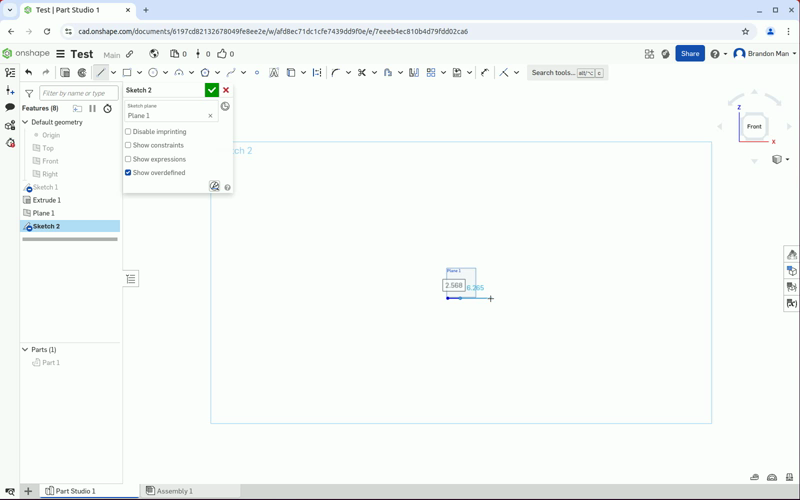
mouse_move(460, 267)
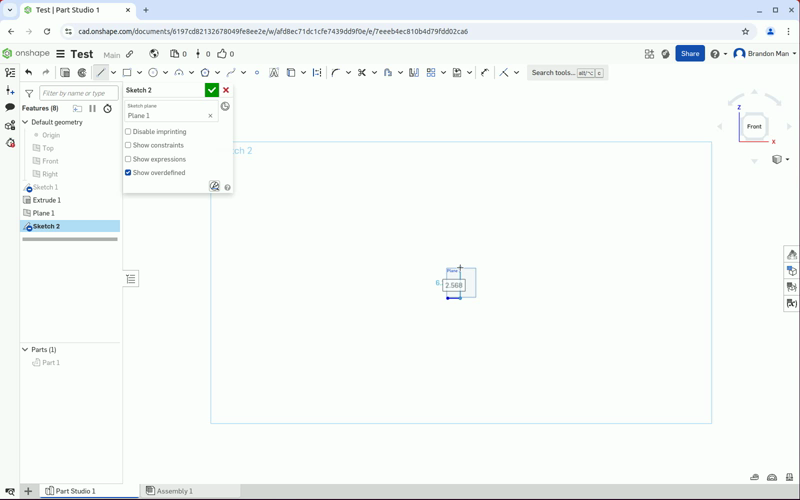
click(460, 267)
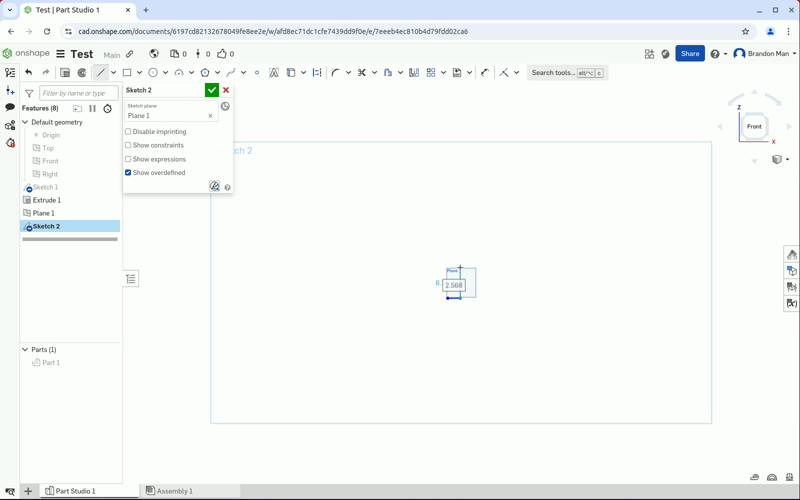
key_up(shift)
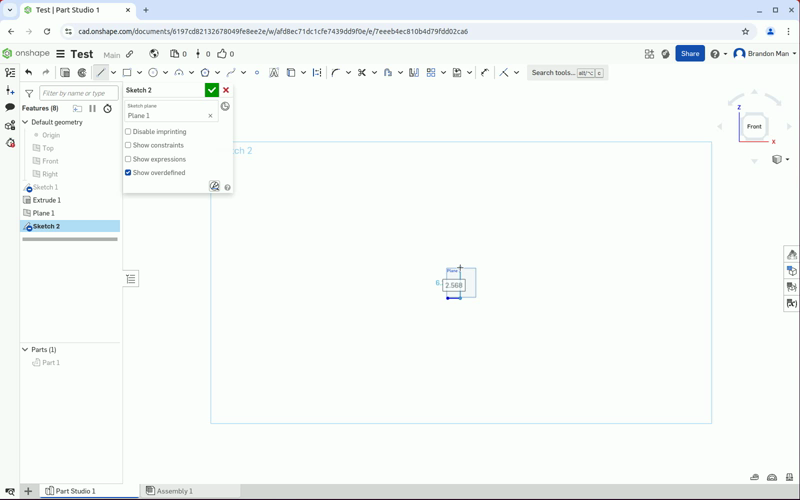
key_down(shift)
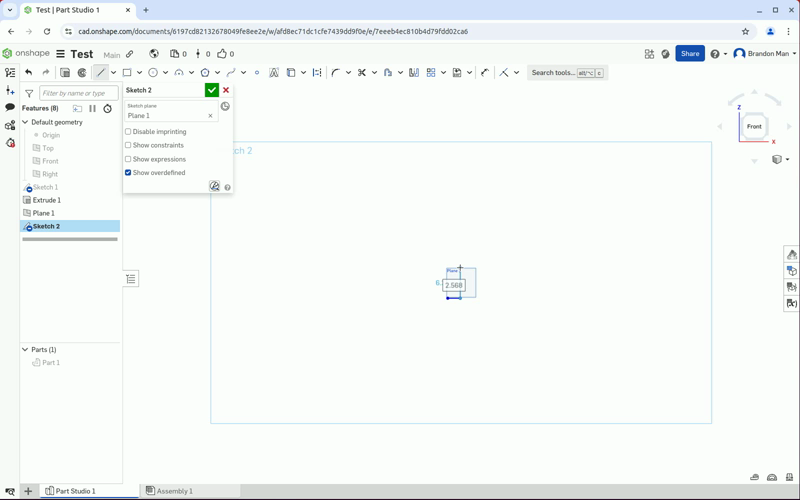
mouse_move(490, 267)
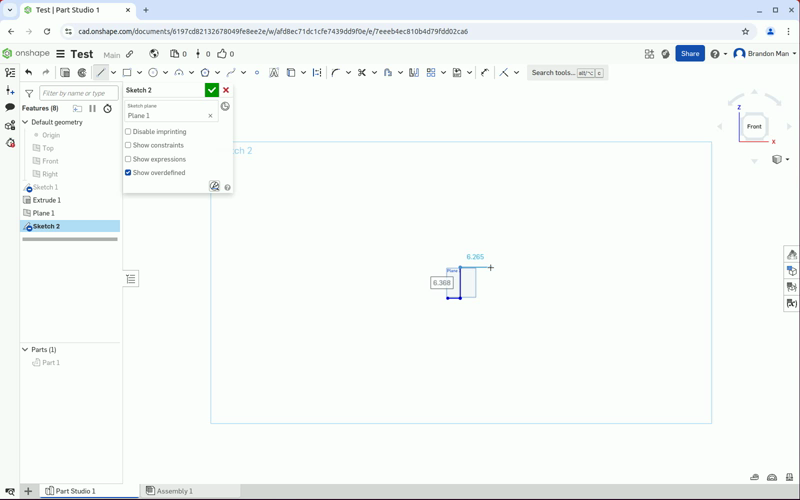
mouse_move(447, 267)
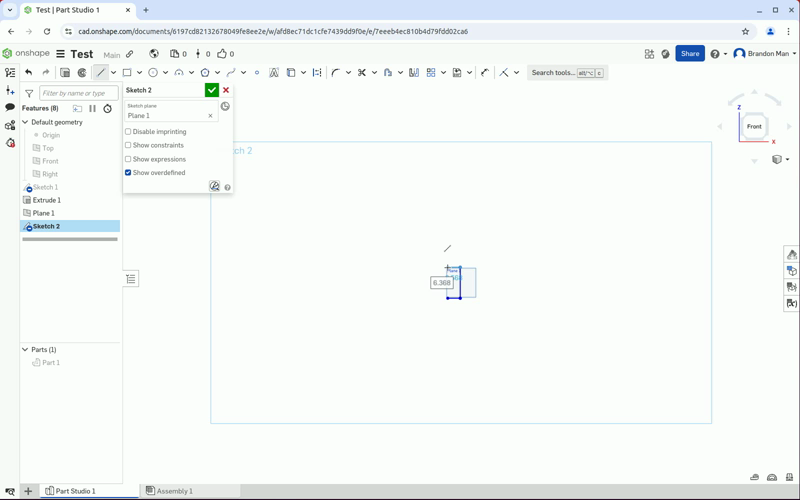
click(447, 267)
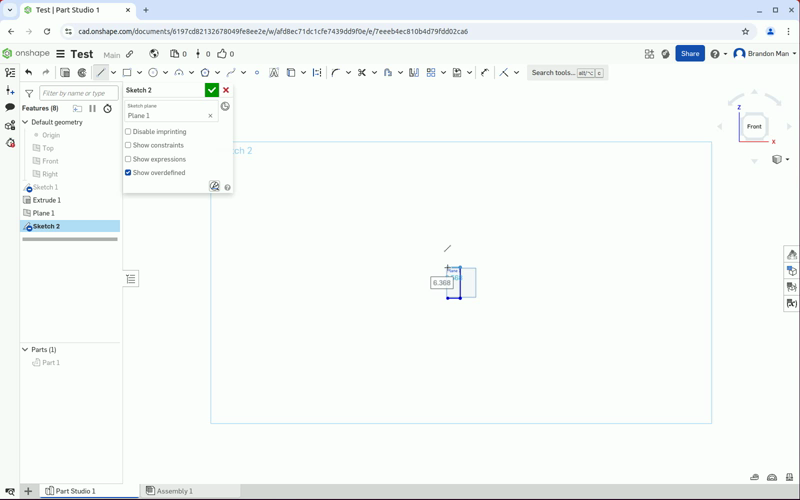
key_up(shift)
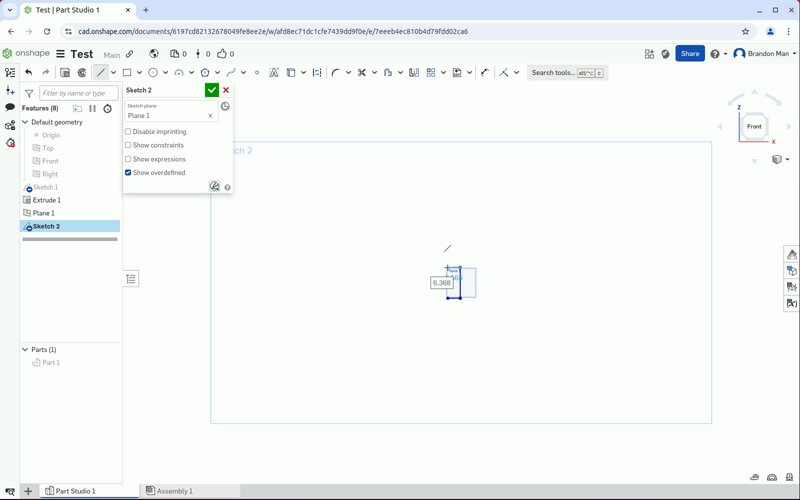
mouse_move(477, 267)
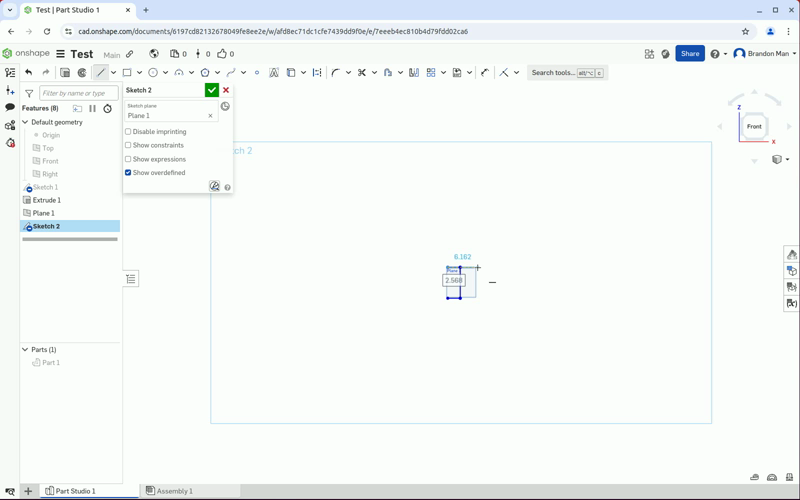
key_down(shift)
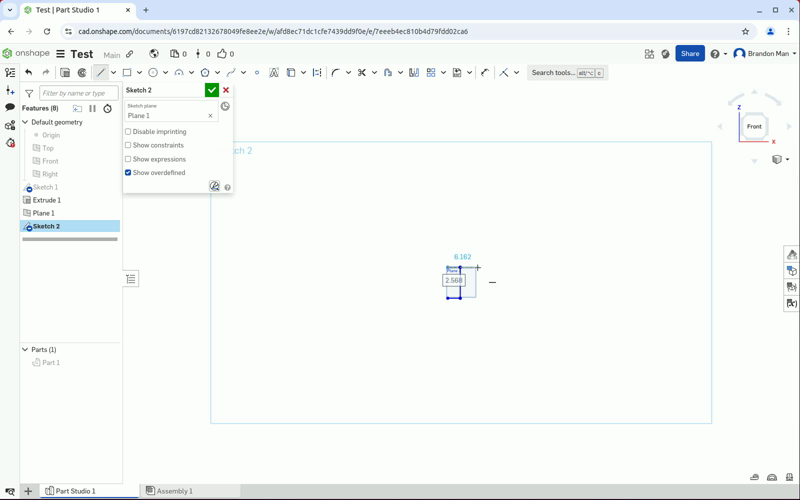
mouse_move(447, 298)
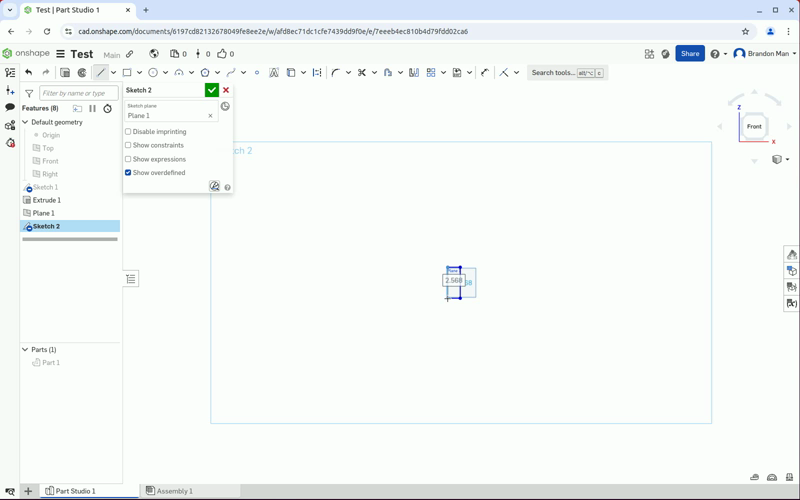
key_up(shift)
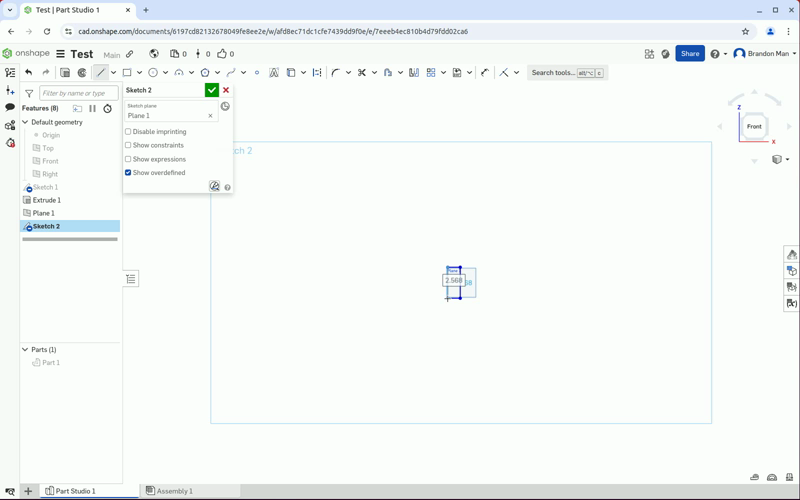
click(447, 298)
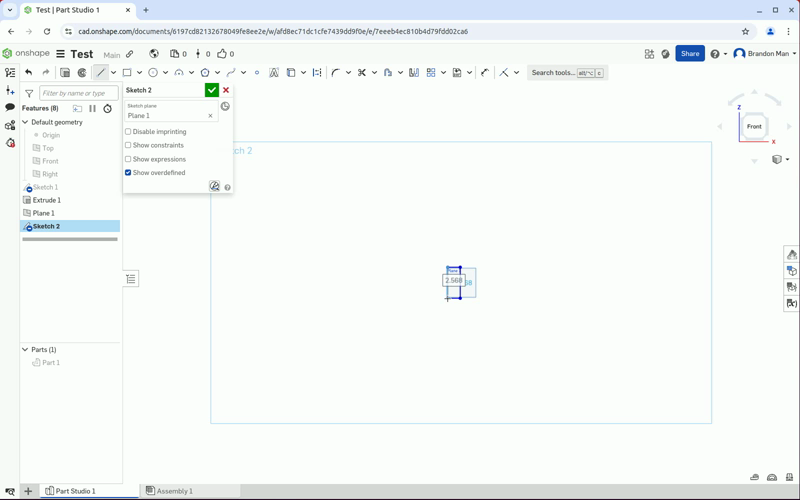
key(esc)
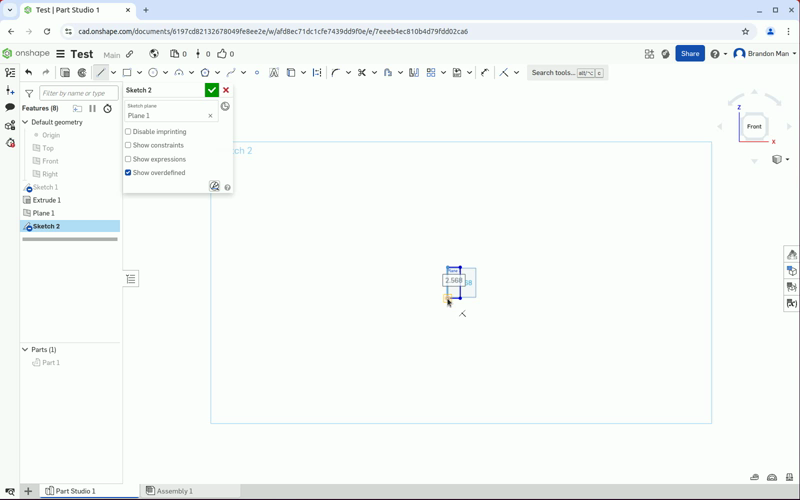
mouse_move(457, 276)
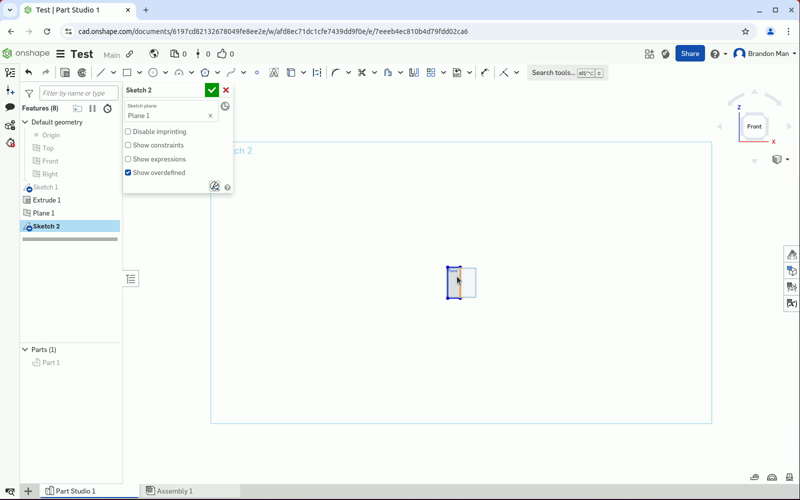
scroll(6)
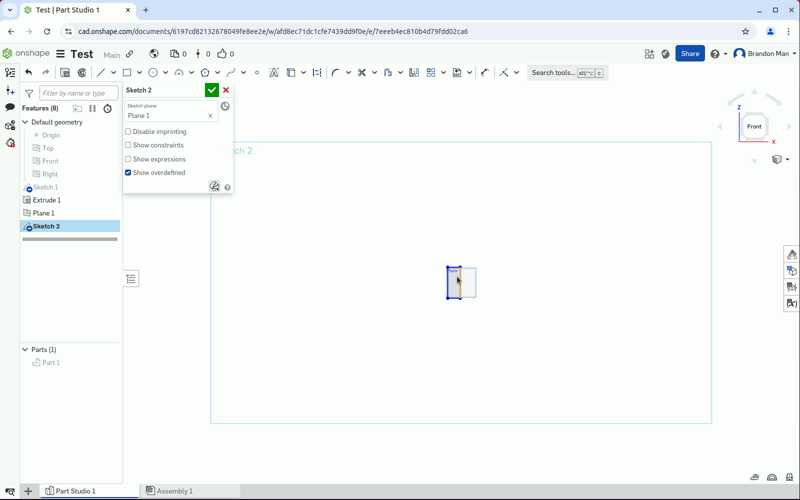
scroll(6)
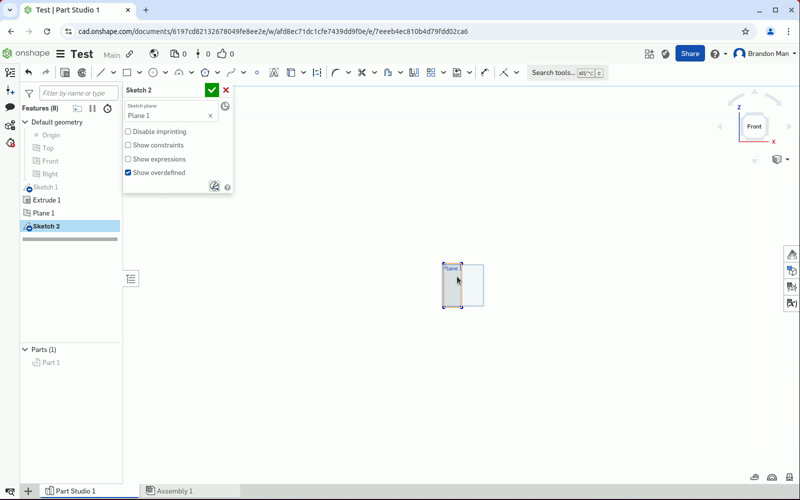
scroll(6)
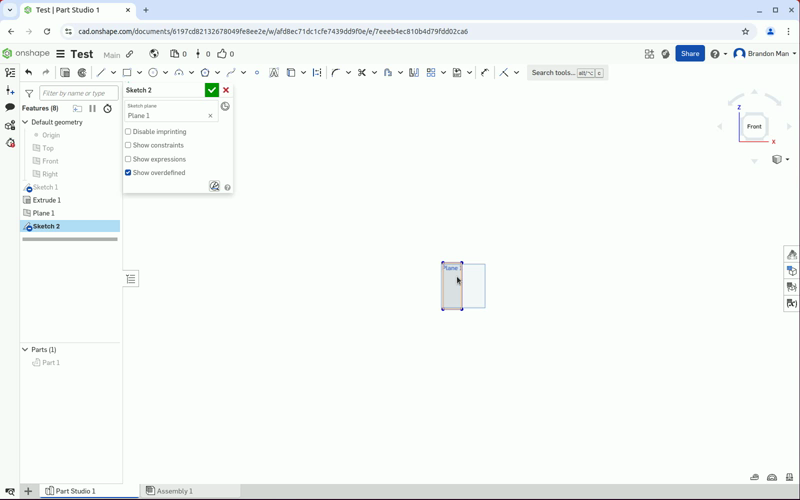
scroll(6)
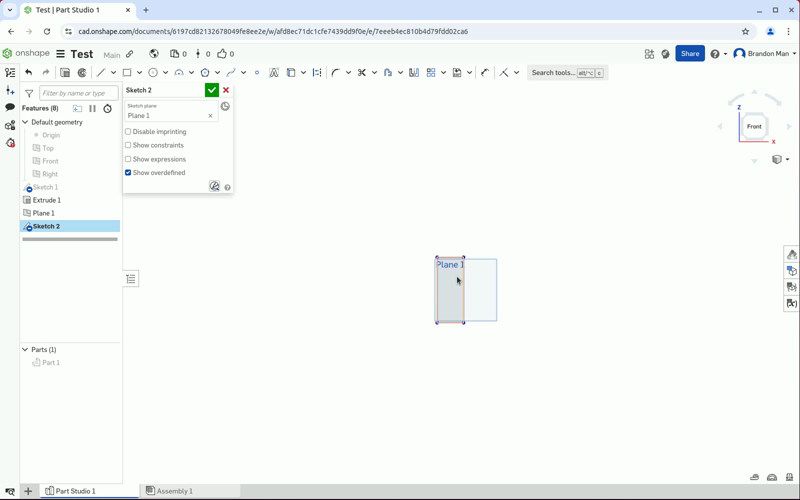
scroll(6)
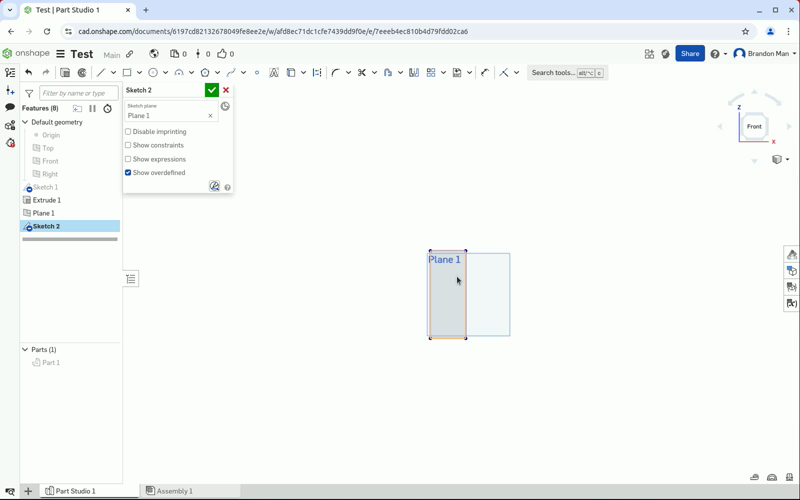
scroll(6)
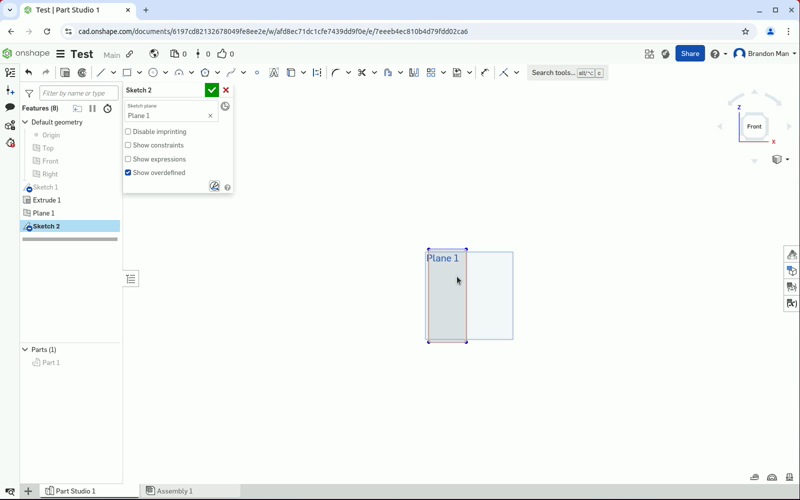
scroll(6)
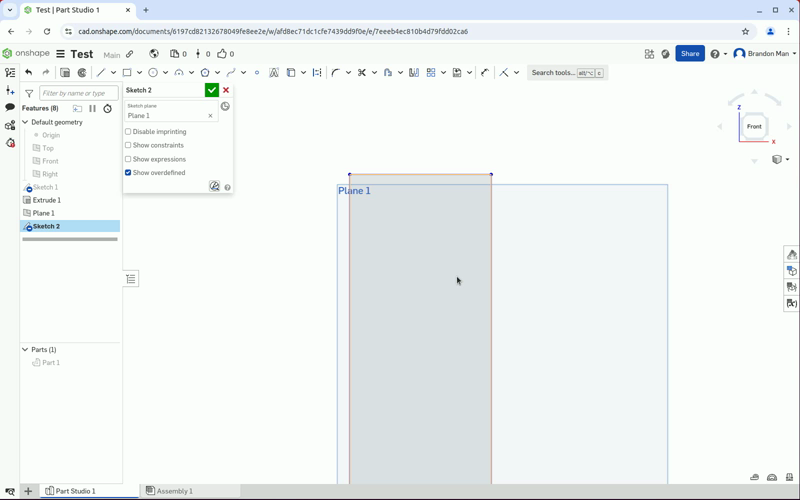
click(457, 276)
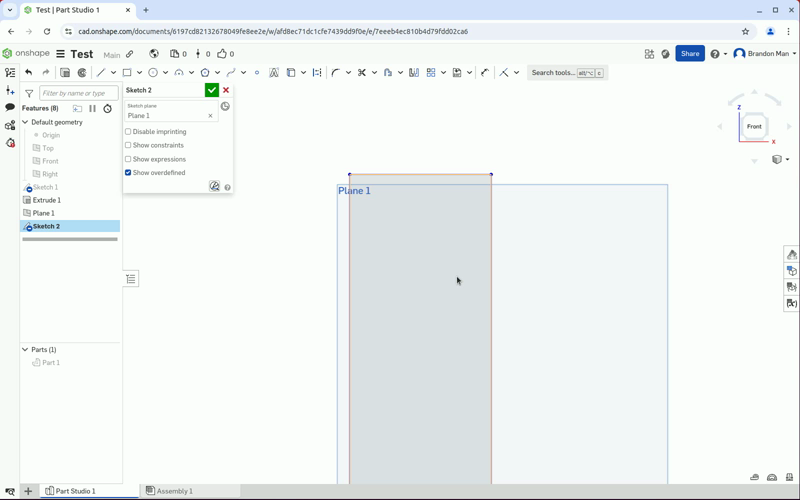
scroll(-6)
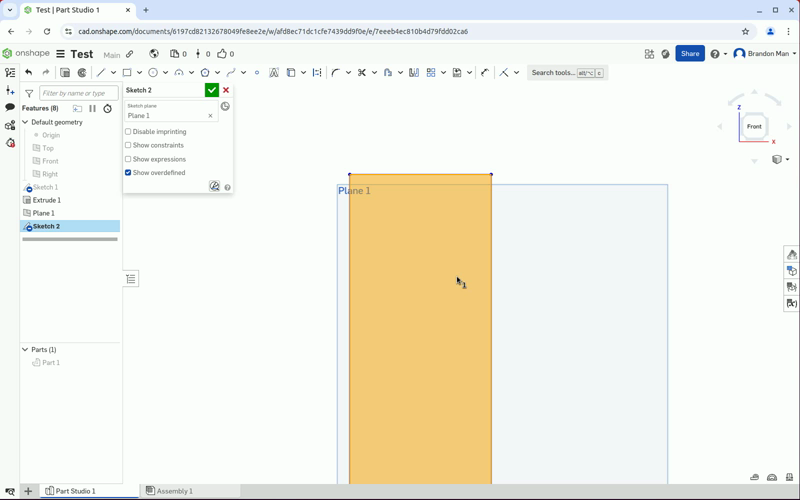
scroll(-6)
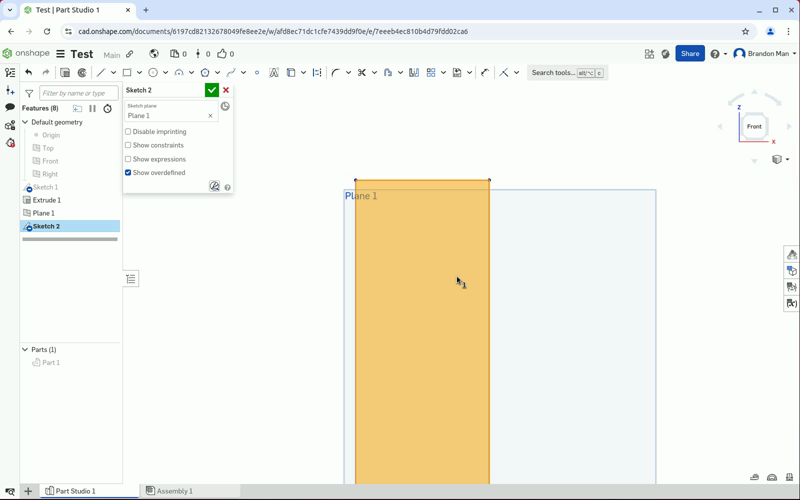
scroll(-6)
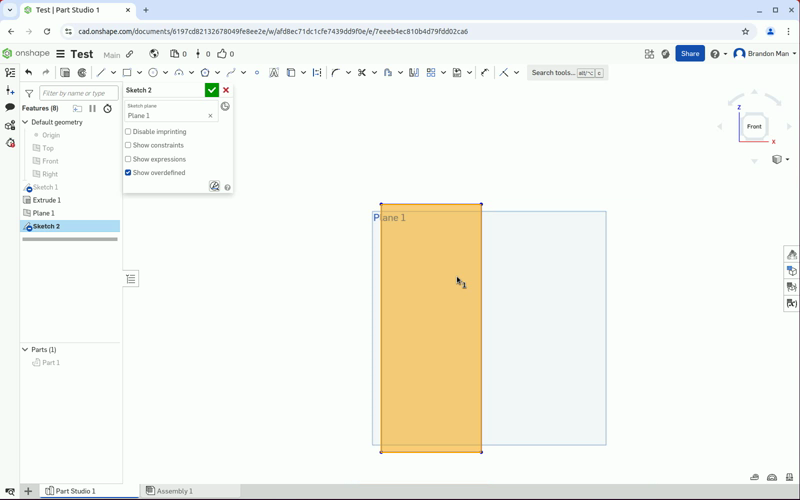
scroll(-6)
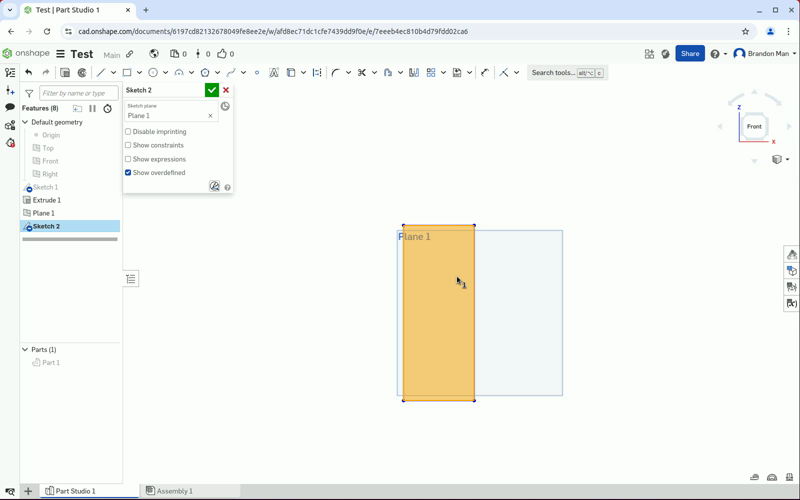
scroll(-6)
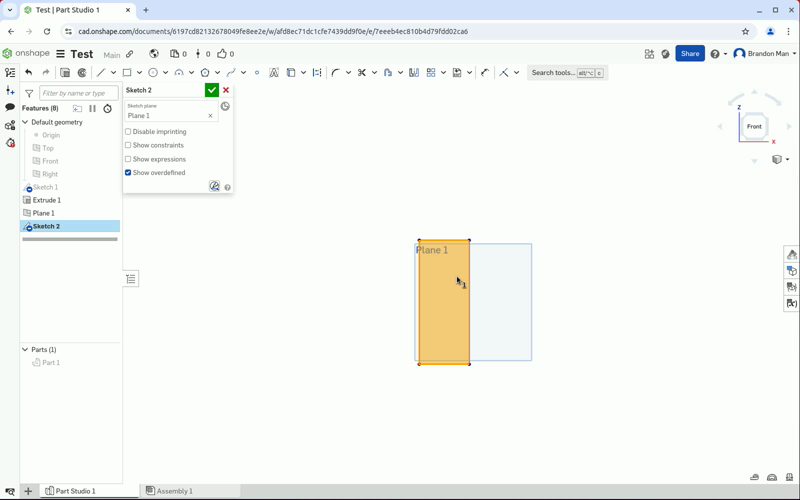
scroll(-6)
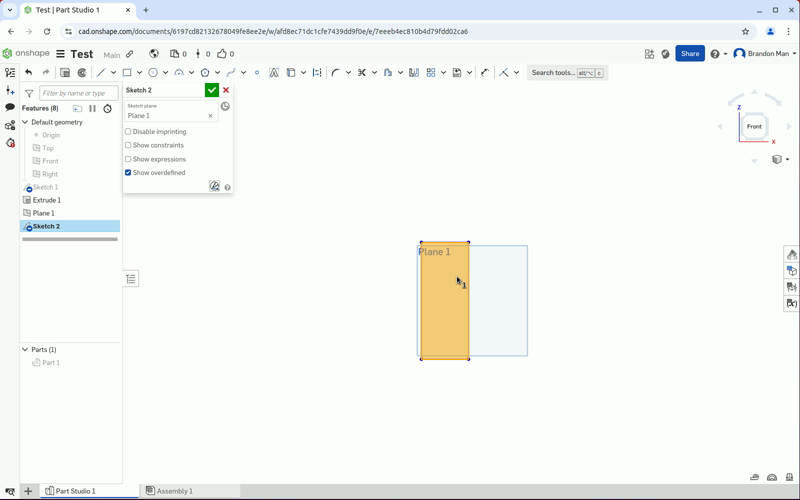
scroll(-6)
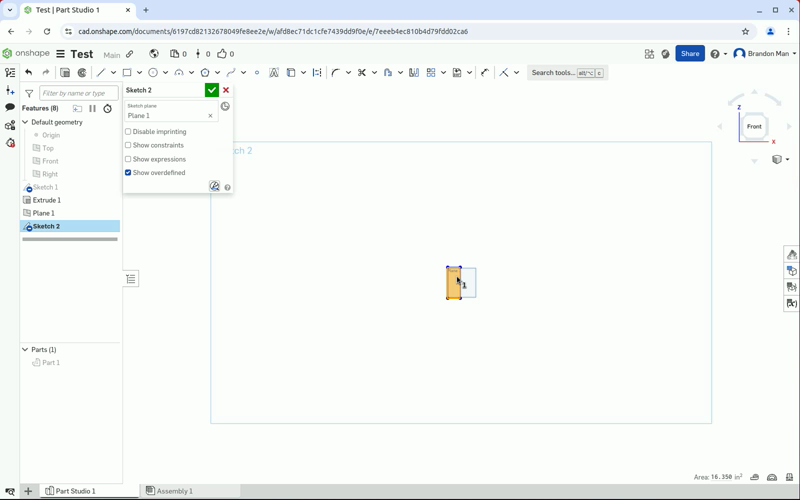
mouse_move(73, 352)
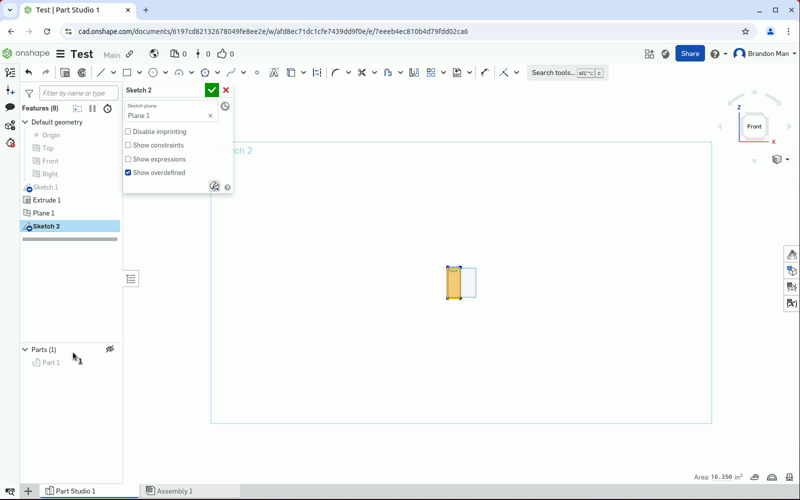
key(shift+y)
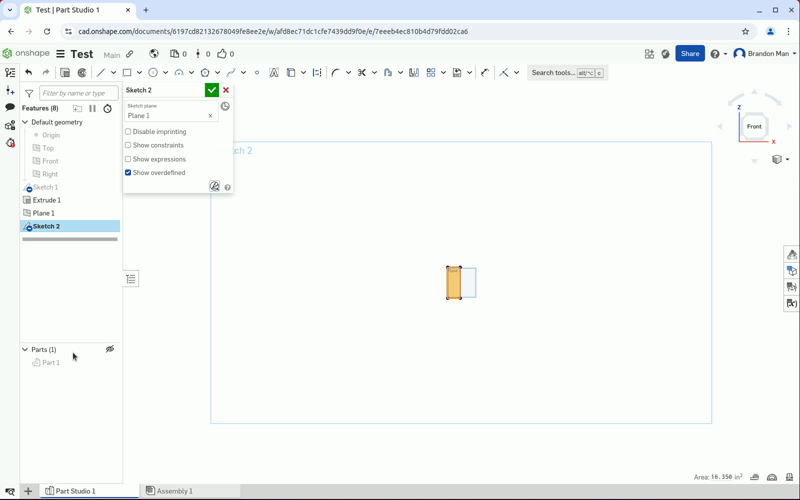
key(shift+e)
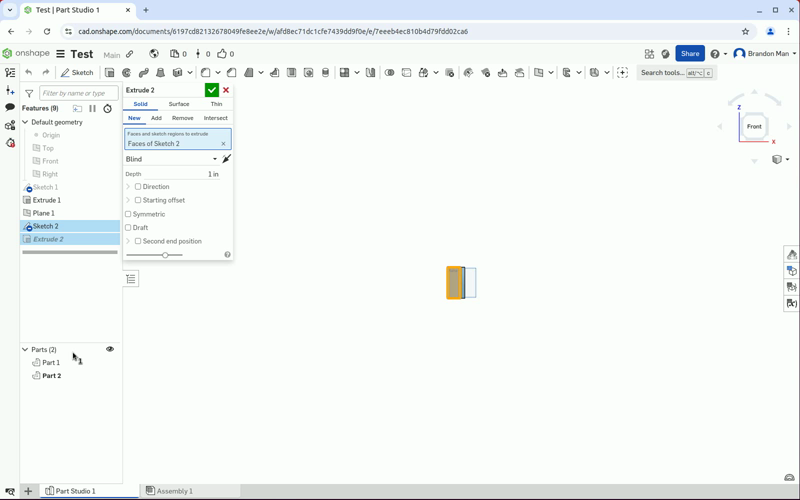
mouse_move(143, 106)
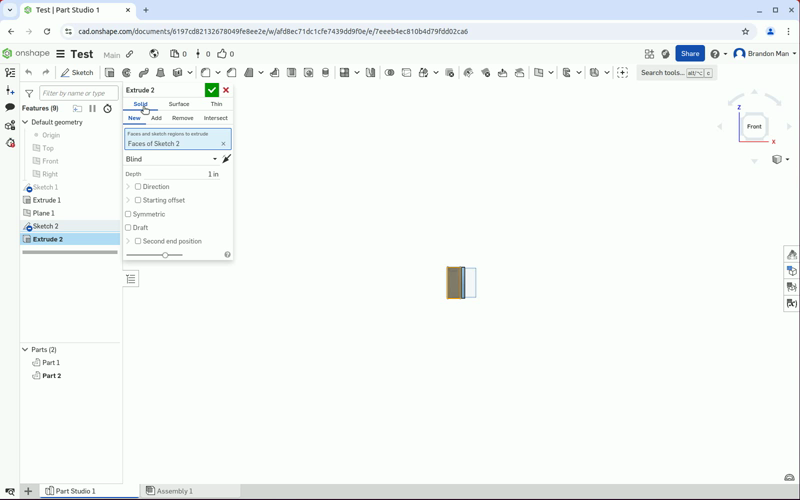
click(143, 106)
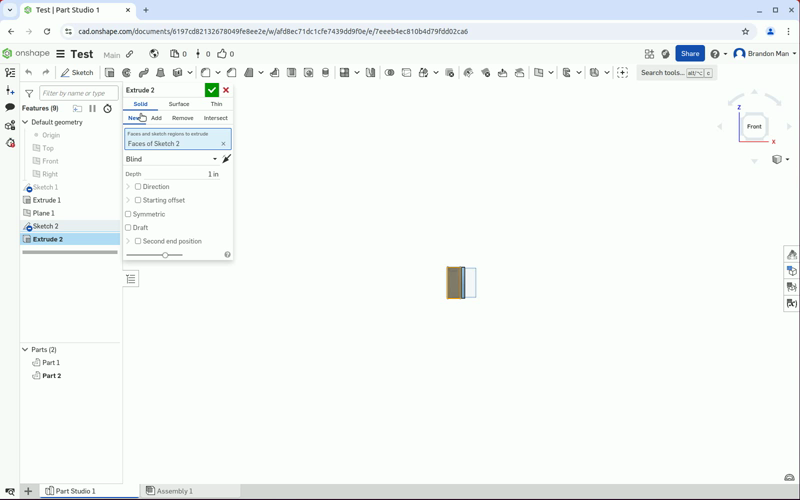
mouse_move(137, 120)
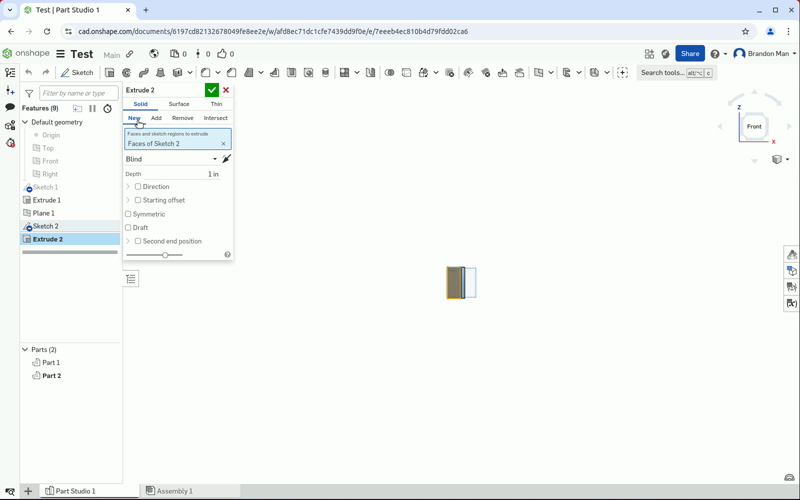
click(137, 120)
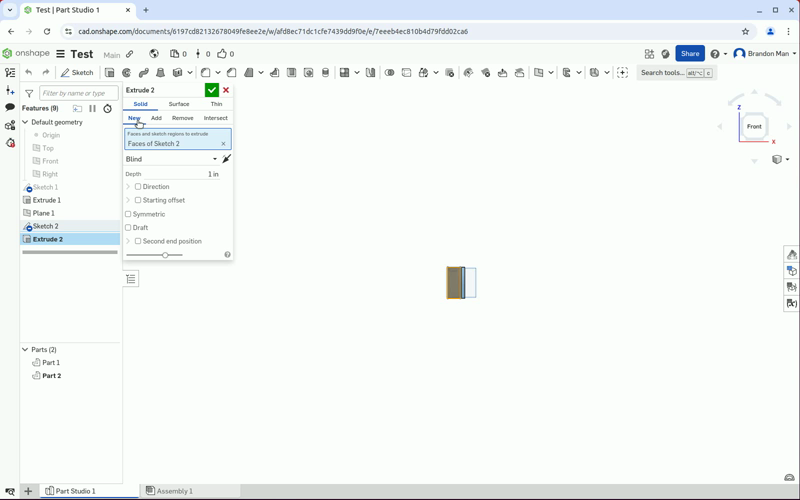
key(tab, 4)
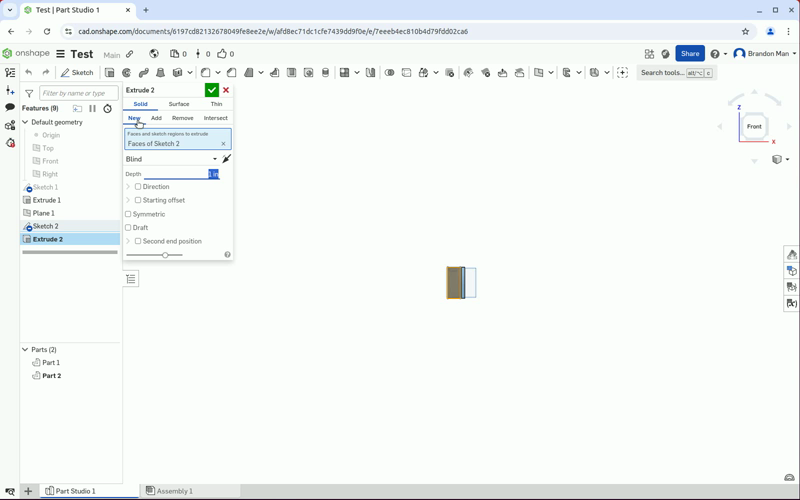
text(-0.722)
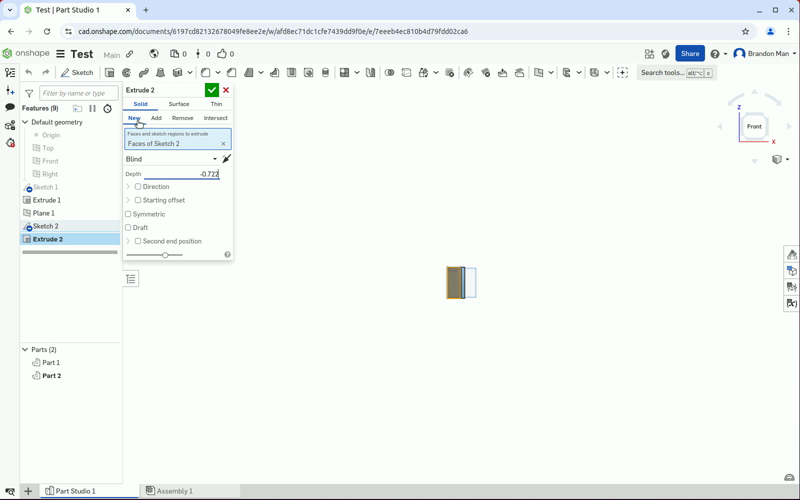
key(enter)
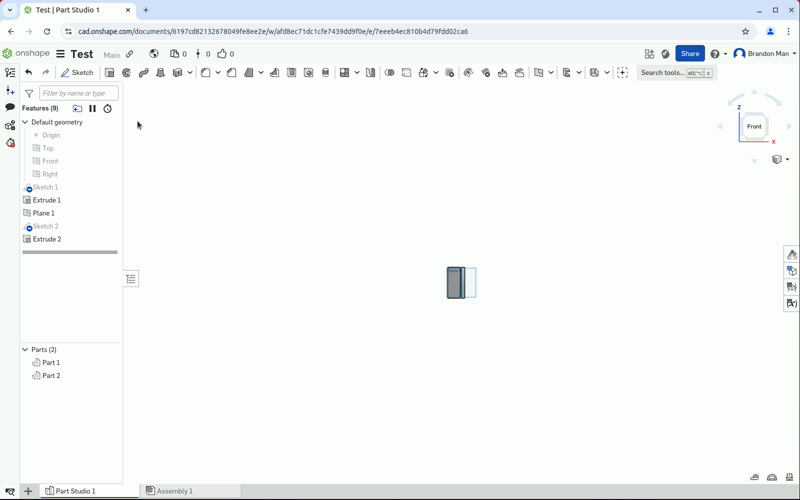
key(shift+h)
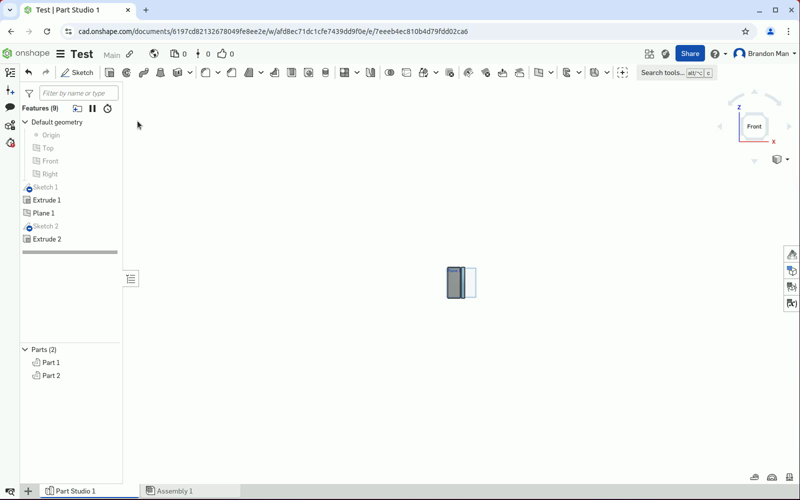
key(shift+h)
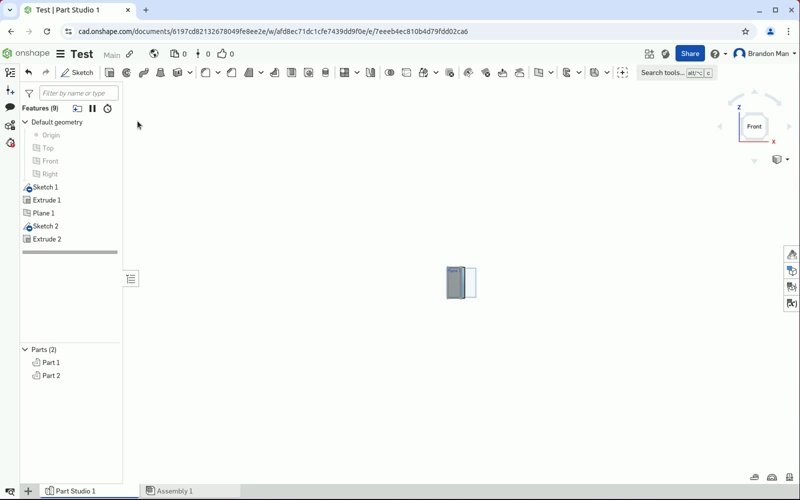
key(shift+7)
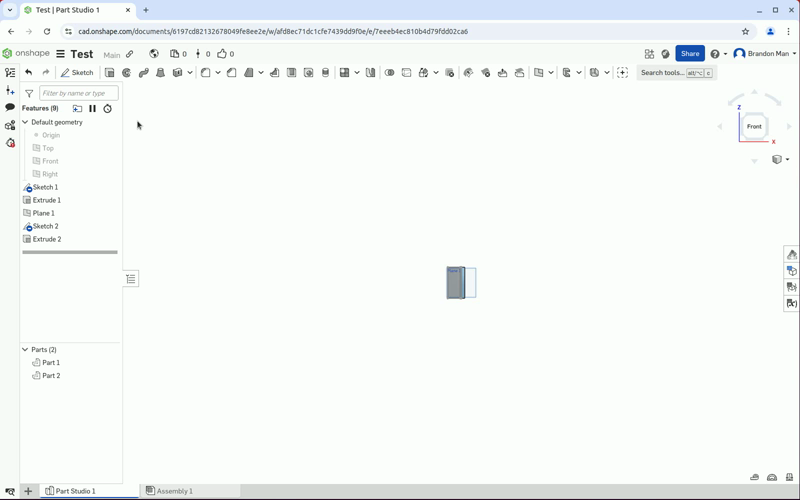
key(left, 2)
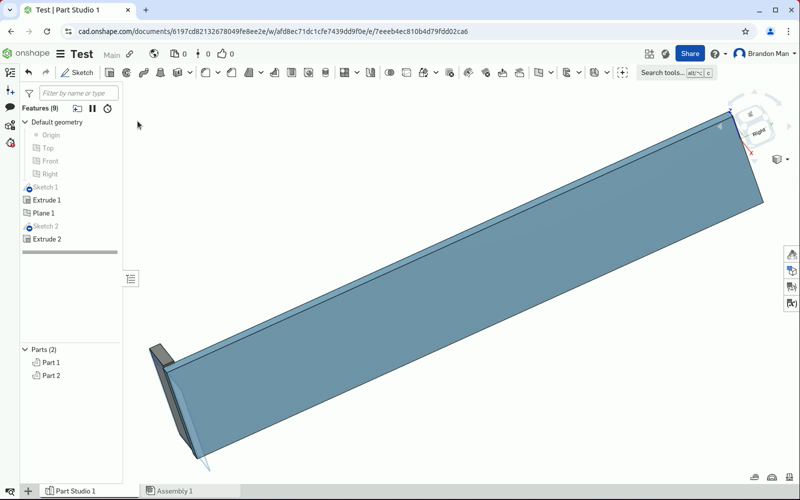
key(down, 2)
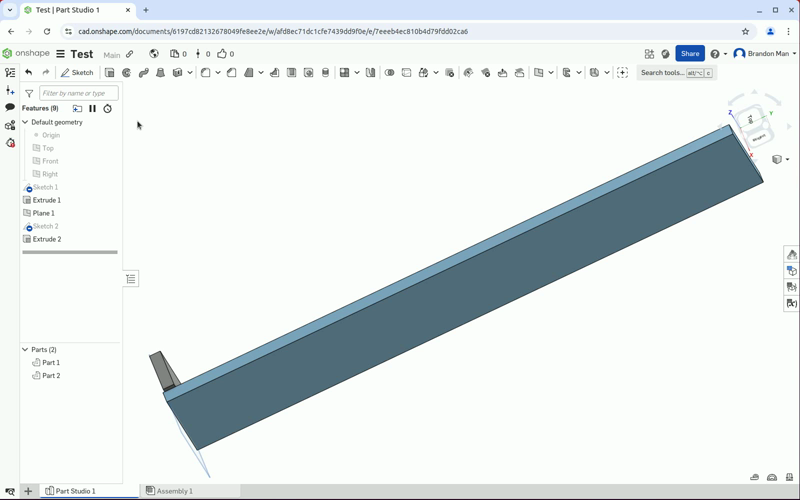
key(up, 2)
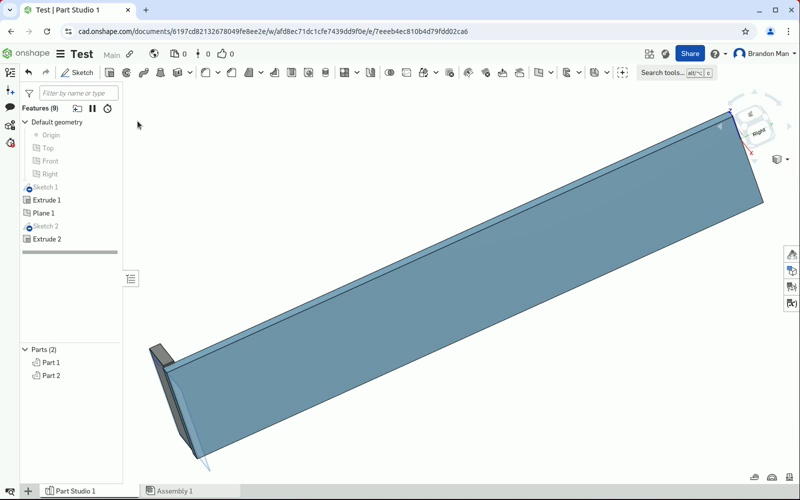
key(right, 2)
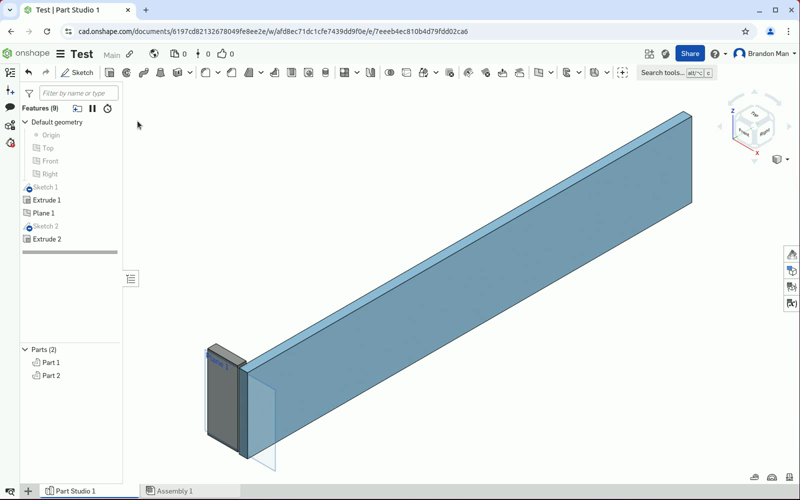
mouse_move(73, 189)
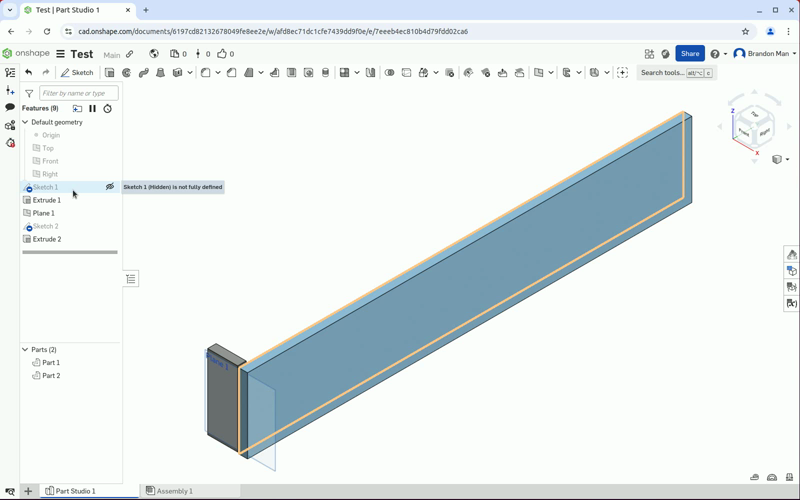
click(73, 189)